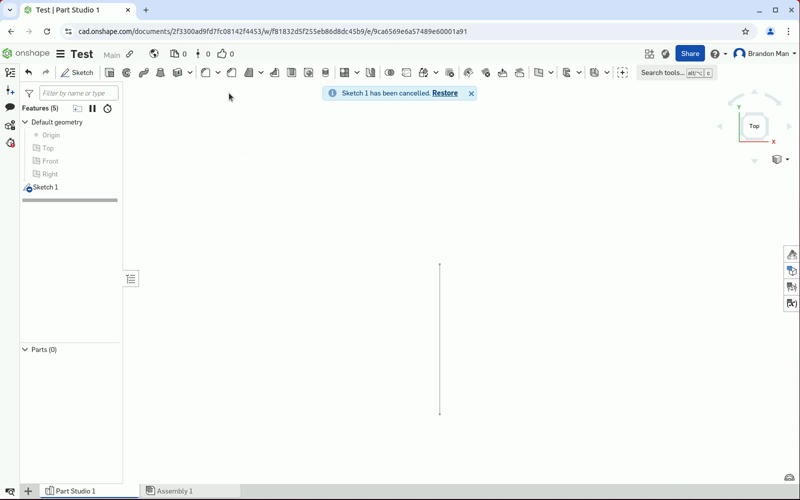
key(shift+h)
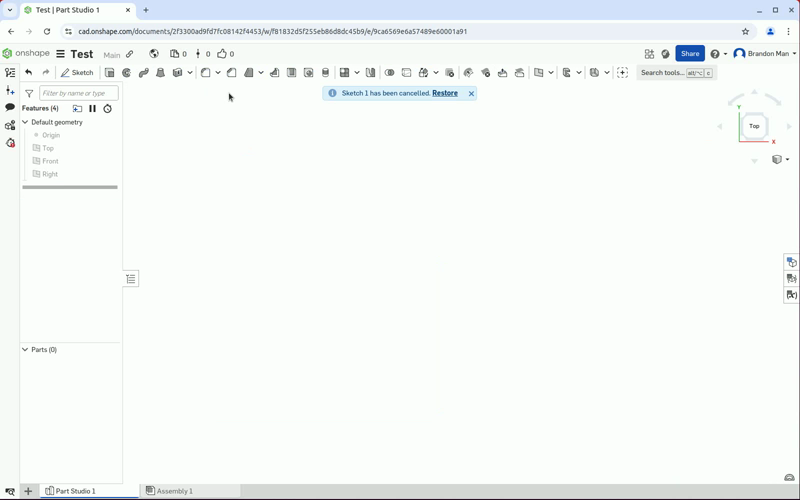
key(shift+s)
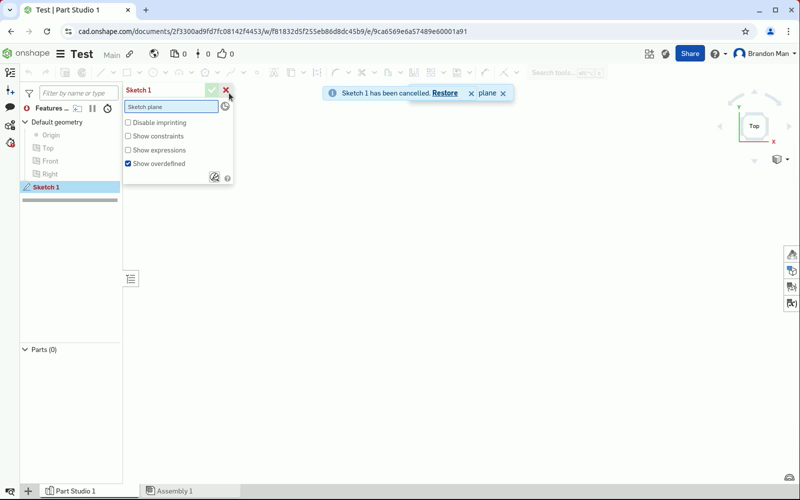
mouse_move(73, 150)
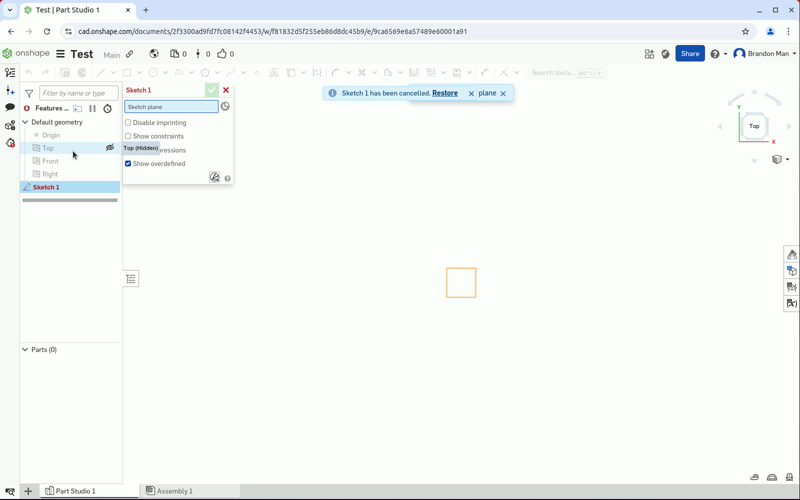
click(73, 150)
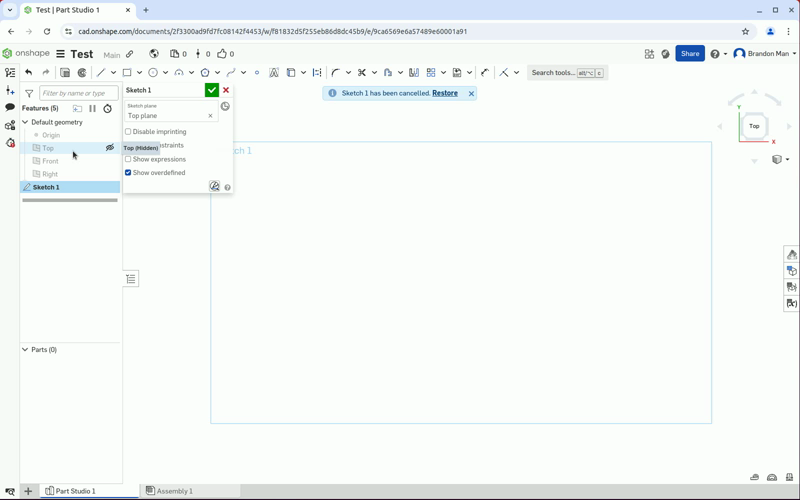
mouse_move(73, 352)
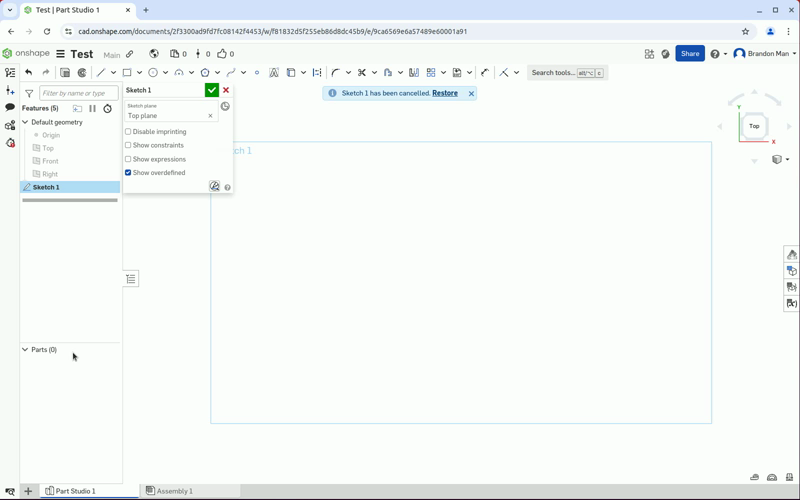
key(y)
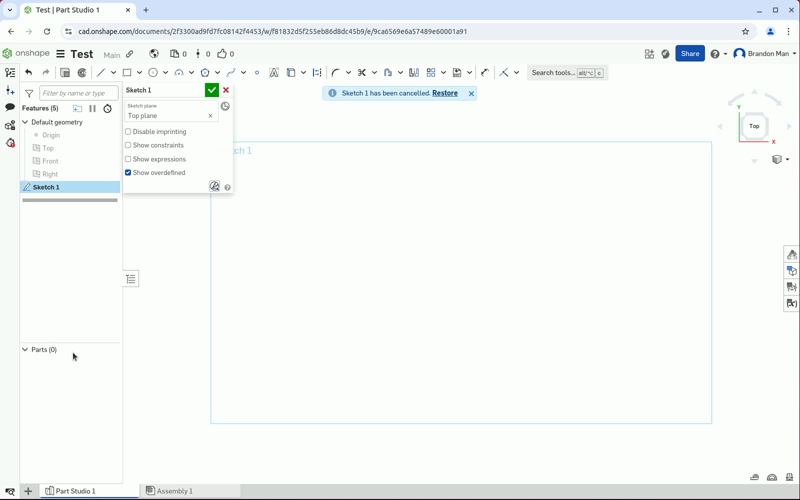
key(l)
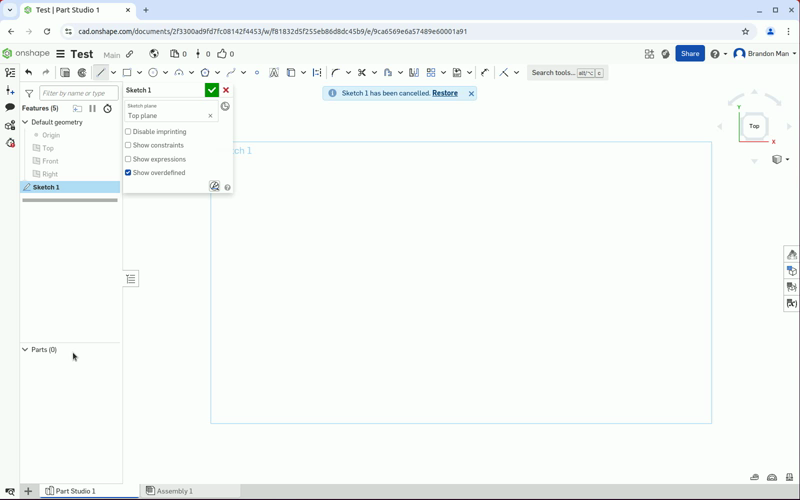
key_down(shift)
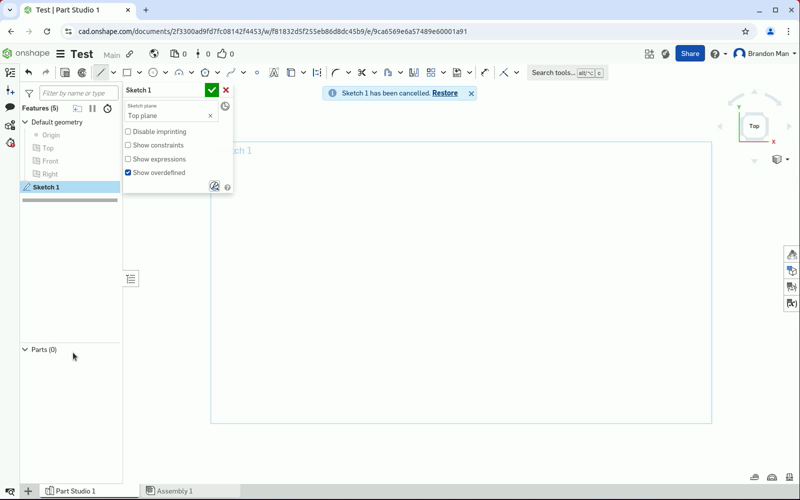
mouse_move(378, 305)
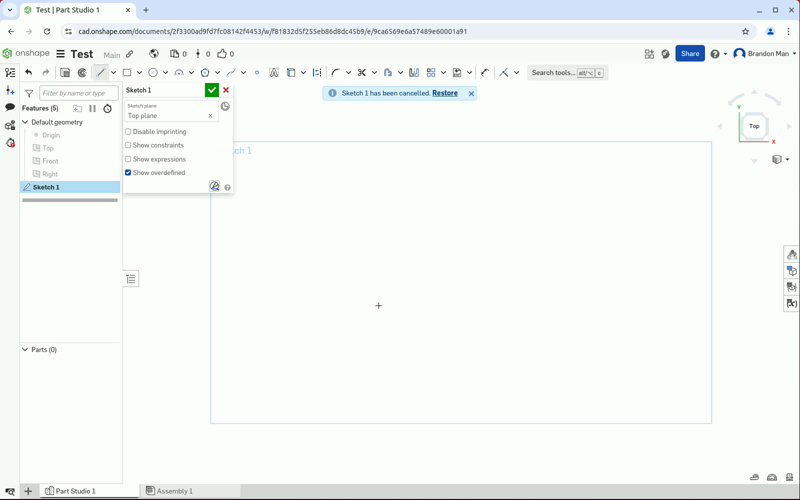
click(378, 305)
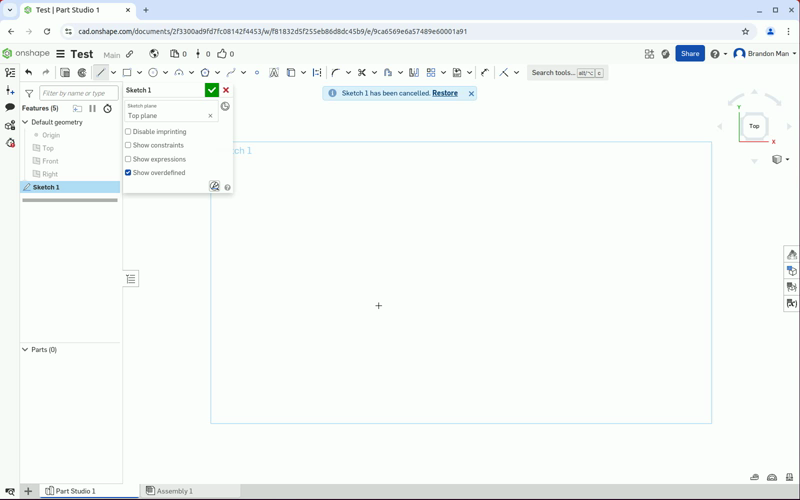
key_up(shift)
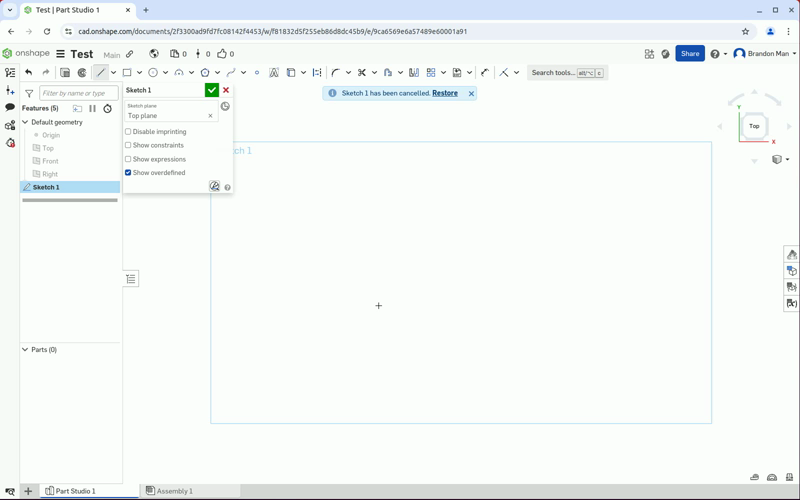
key_down(shift)
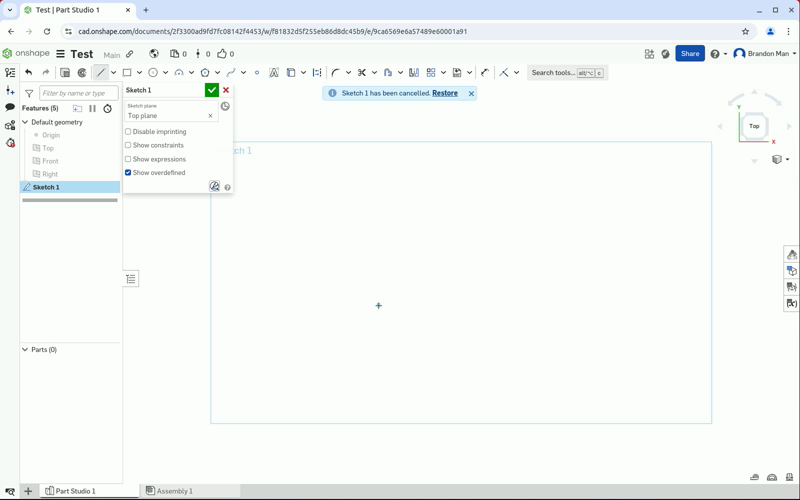
mouse_move(543, 305)
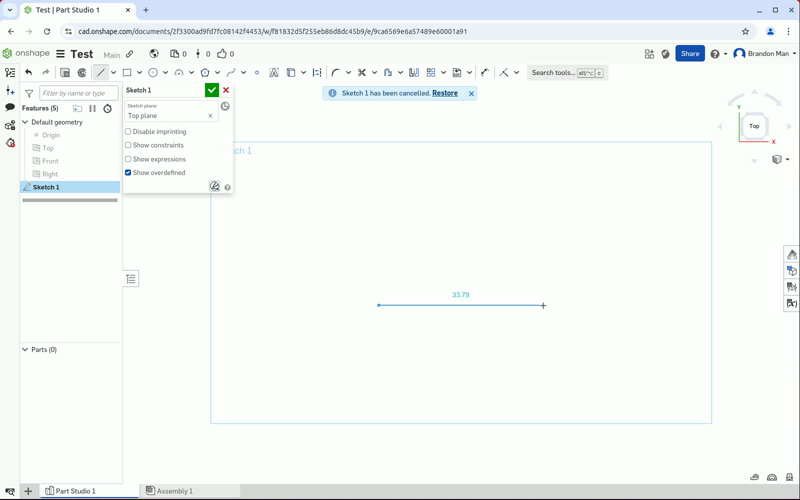
click(543, 305)
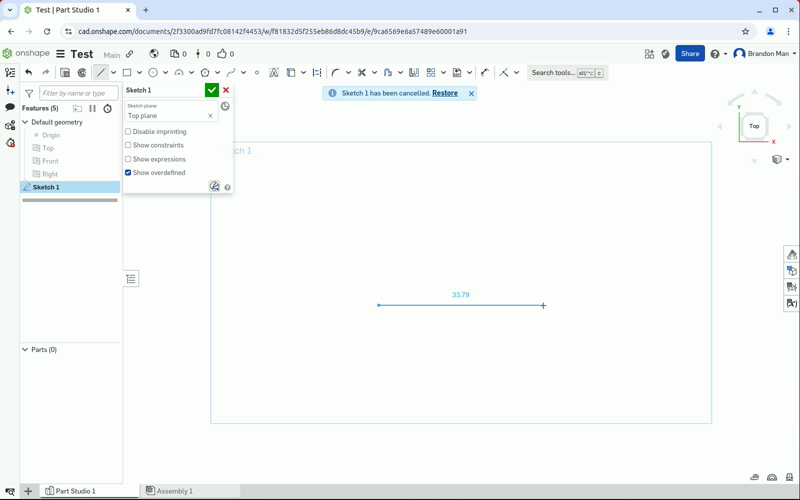
key_up(shift)
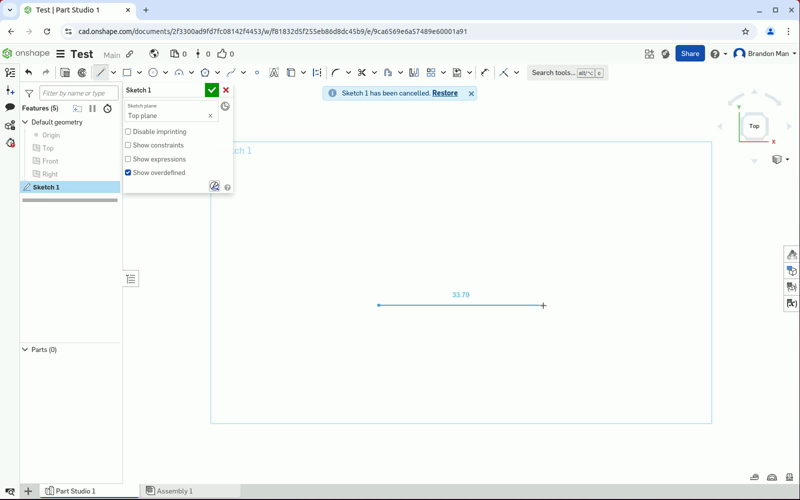
key_down(shift)
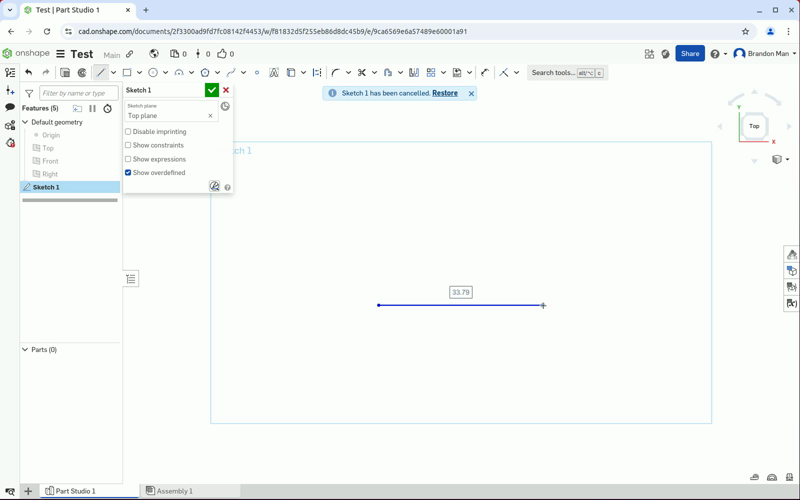
mouse_move(573, 305)
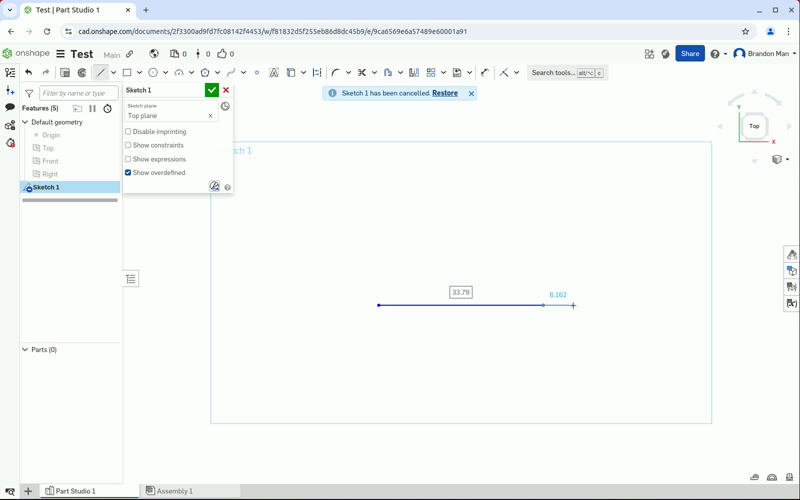
mouse_move(543, 260)
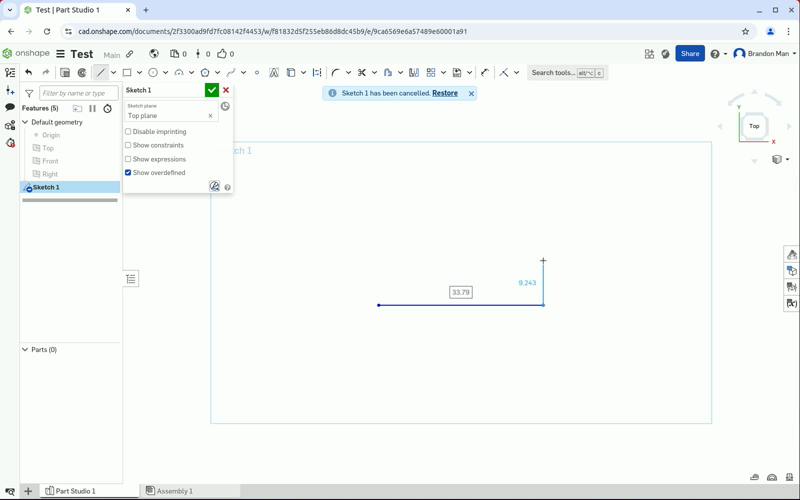
click(543, 260)
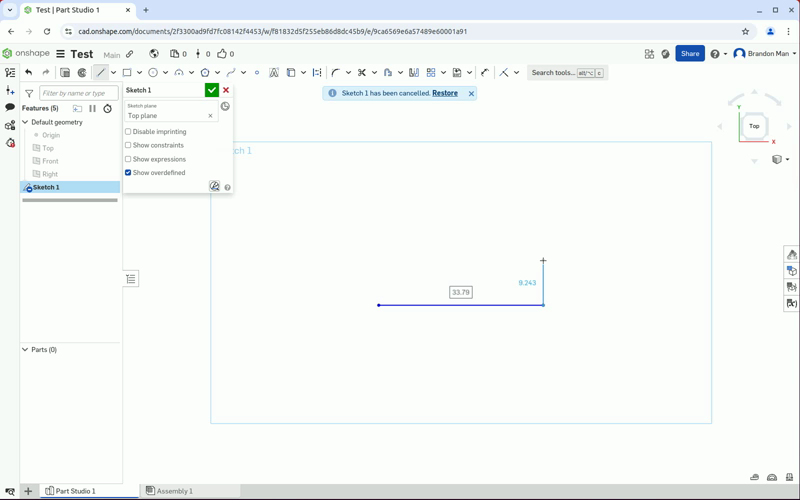
key_up(shift)
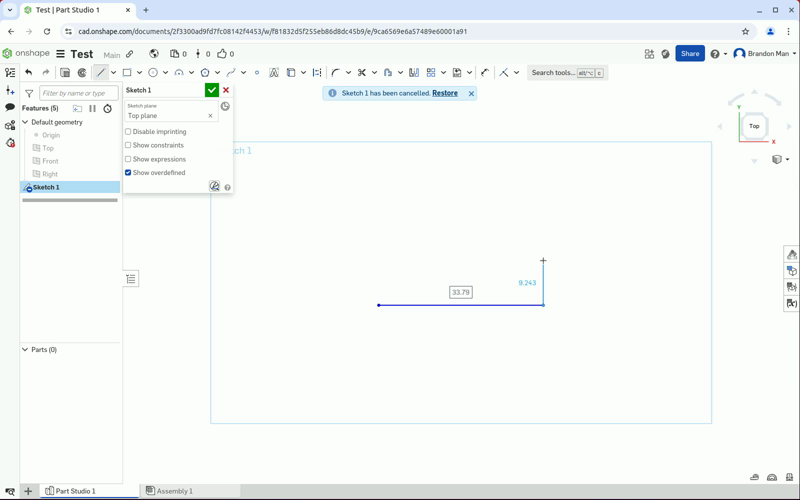
key_down(shift)
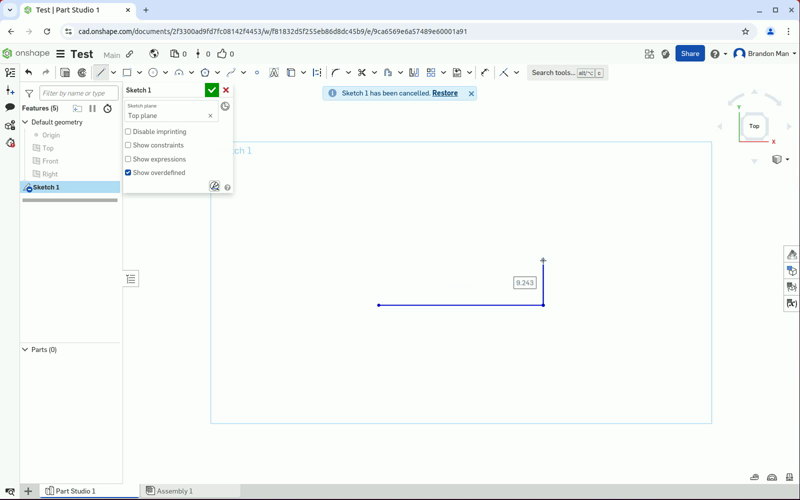
mouse_move(378, 260)
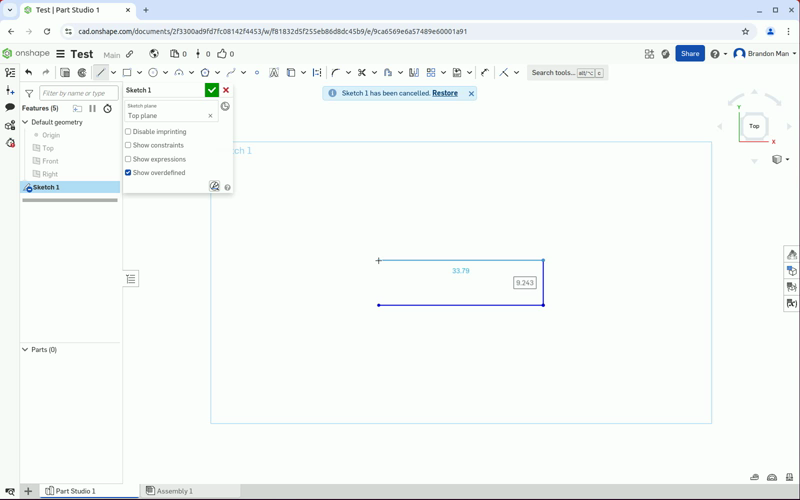
click(378, 260)
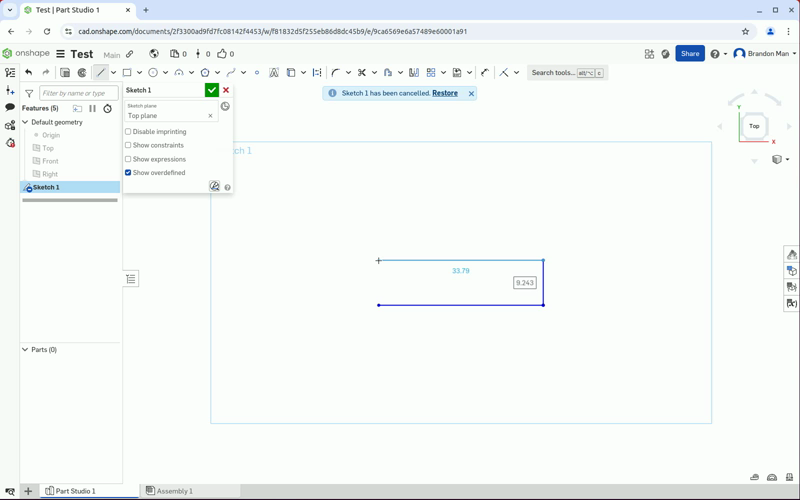
key_up(shift)
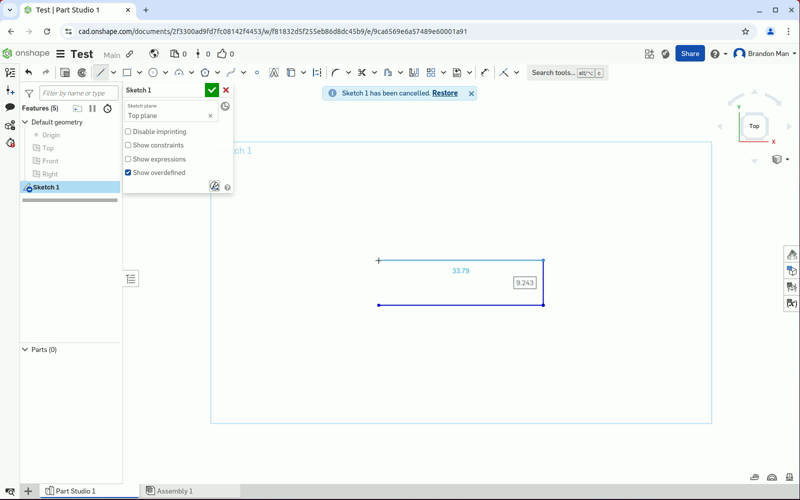
mouse_move(408, 260)
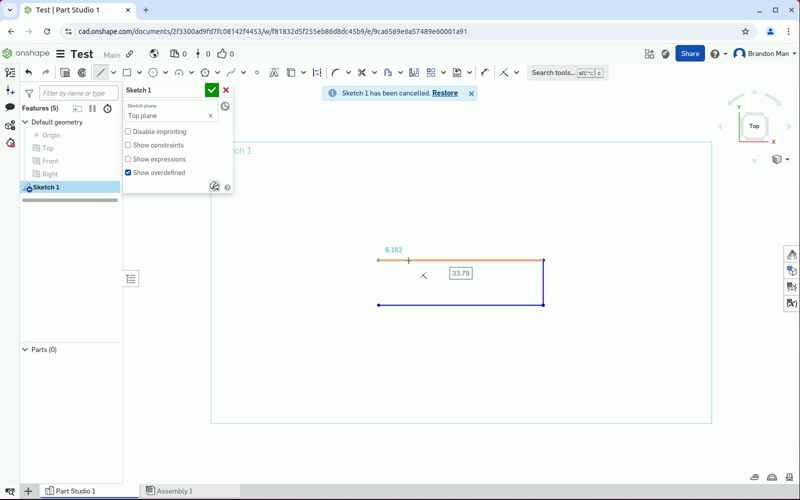
key_down(shift)
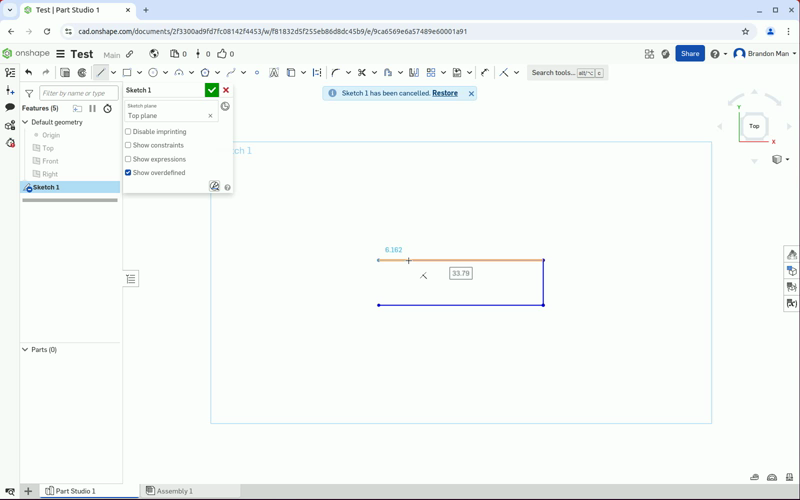
mouse_move(378, 305)
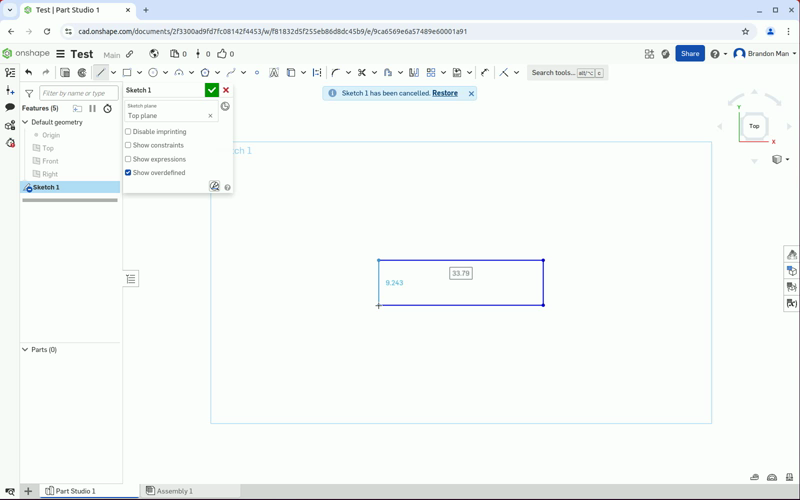
key_up(shift)
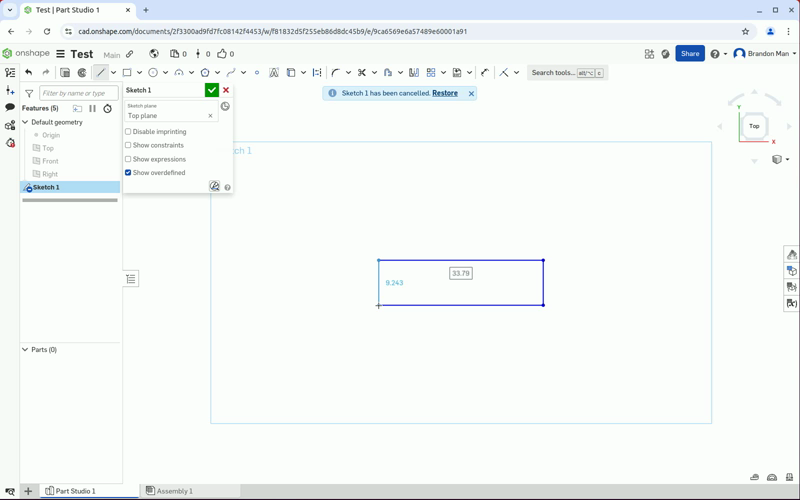
click(378, 305)
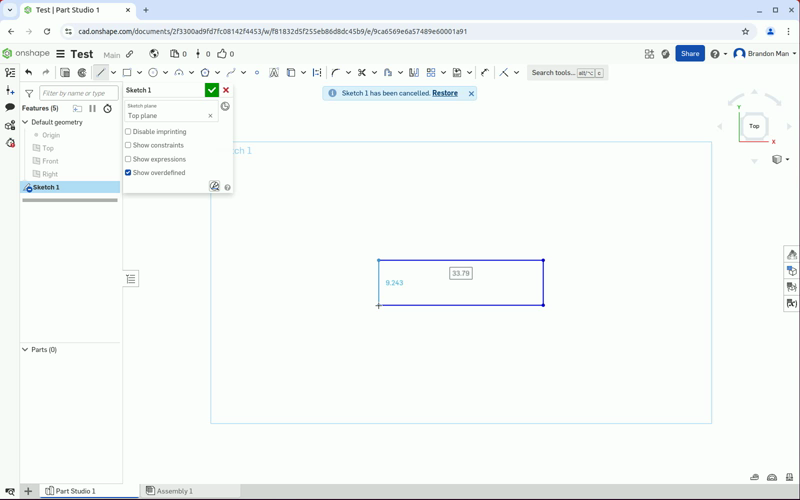
key(esc)
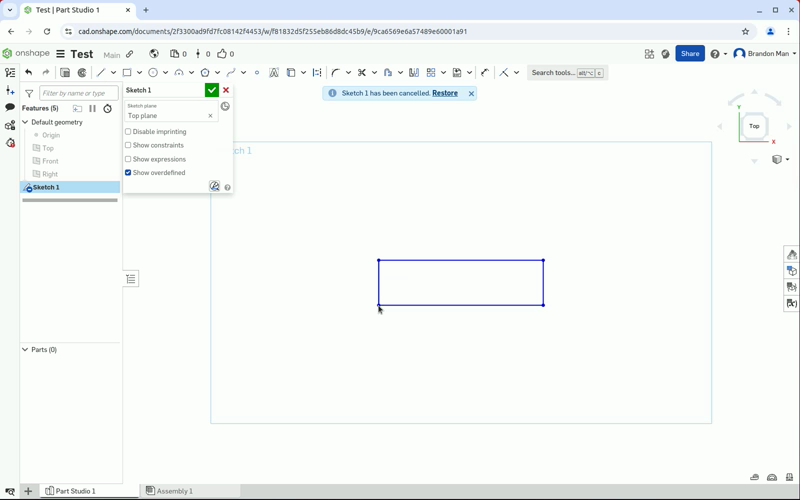
key(c)
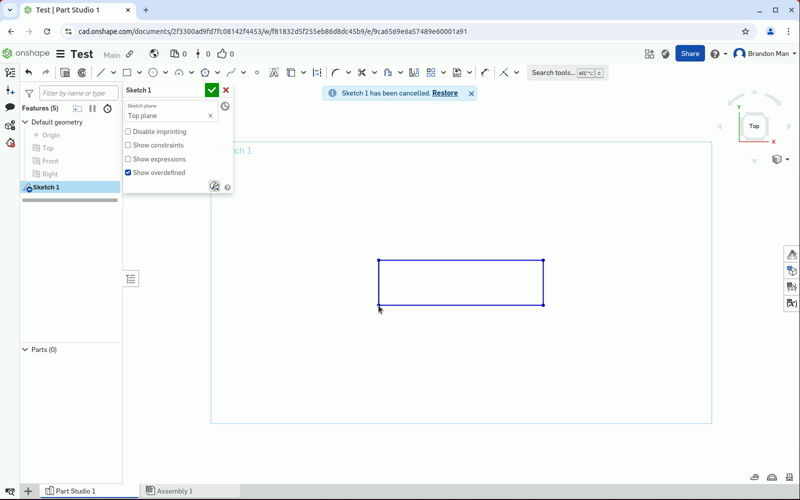
key_down(shift)
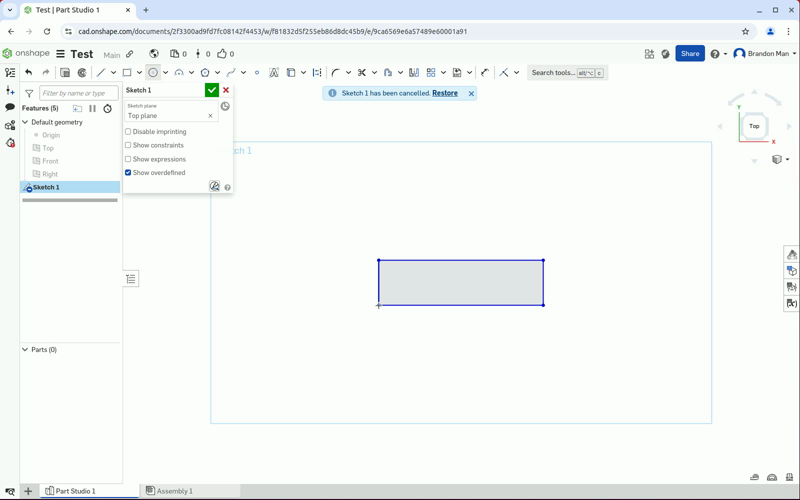
mouse_move(461, 282)
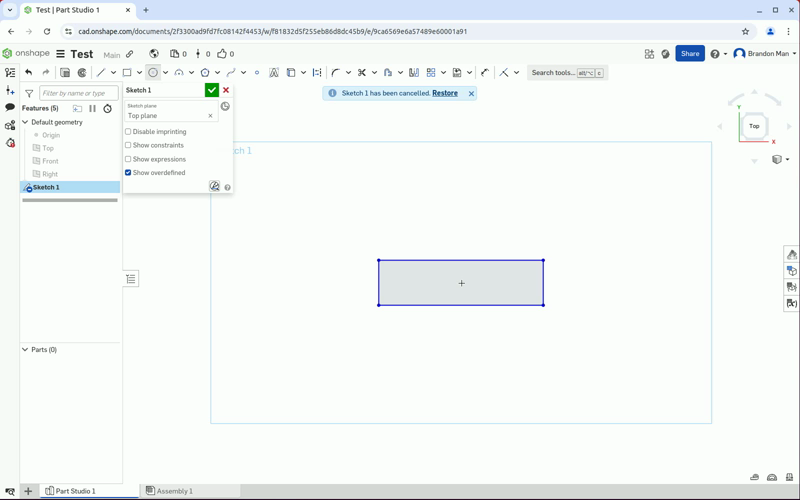
click(461, 282)
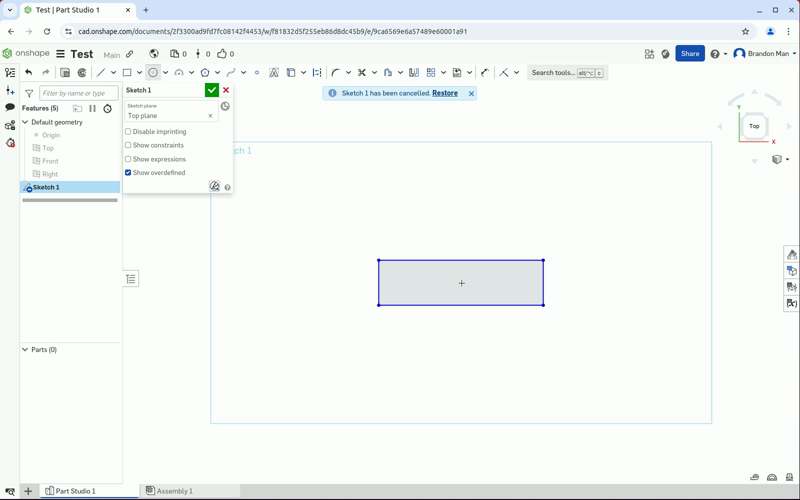
key_up(shift)
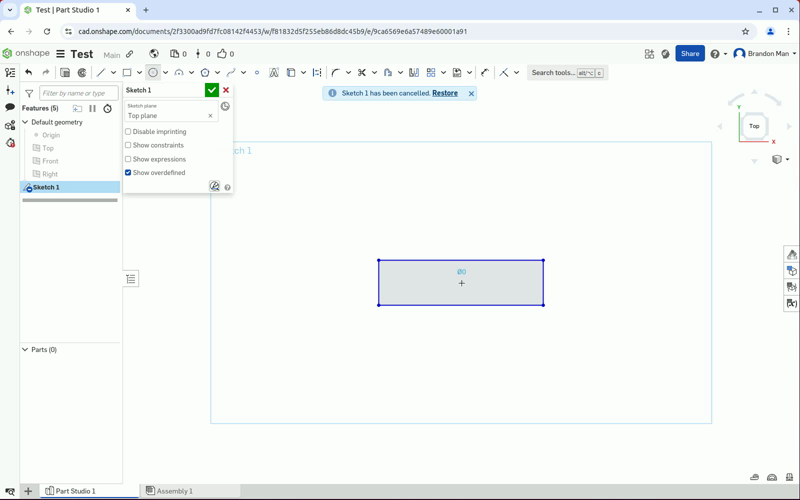
mouse_move(477, 282)
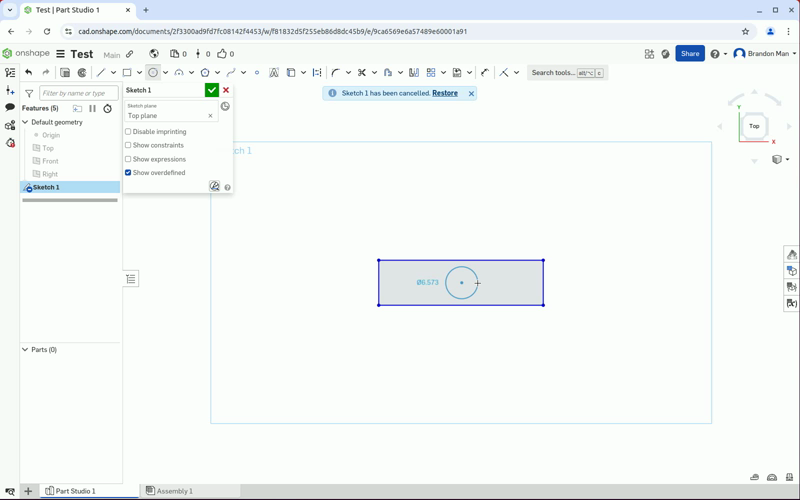
click(477, 282)
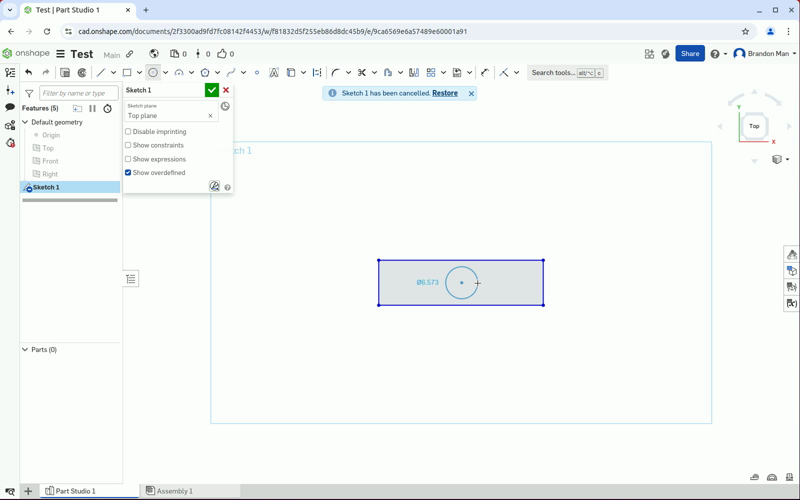
key(esc)
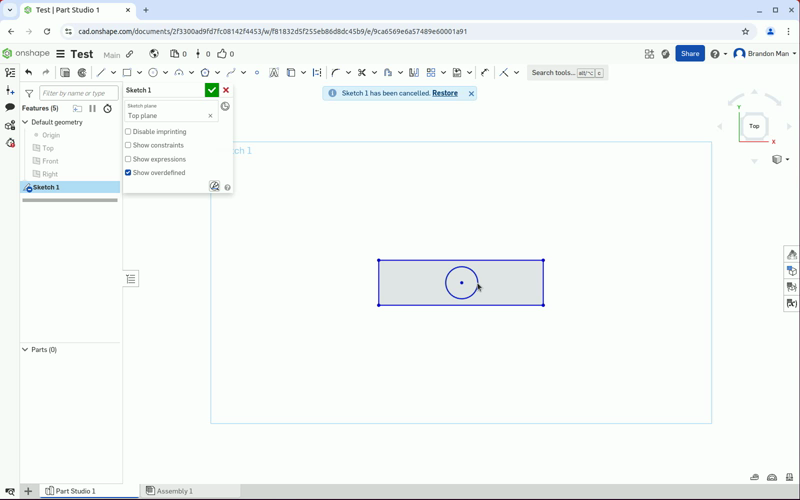
mouse_move(519, 276)
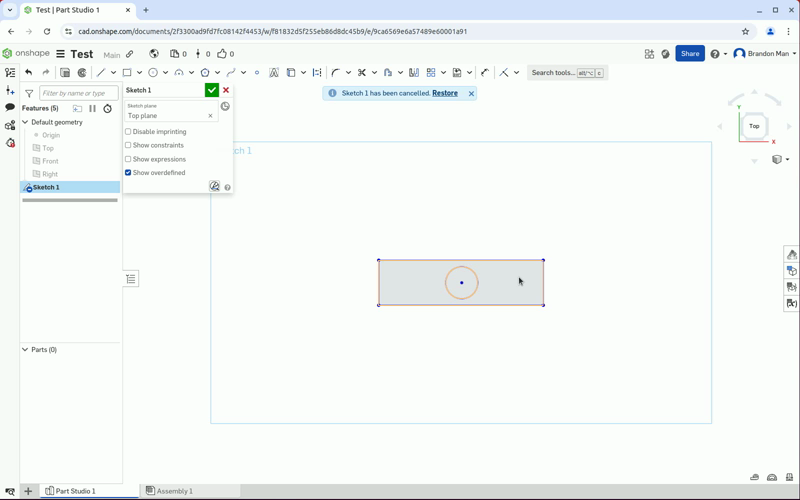
click(519, 276)
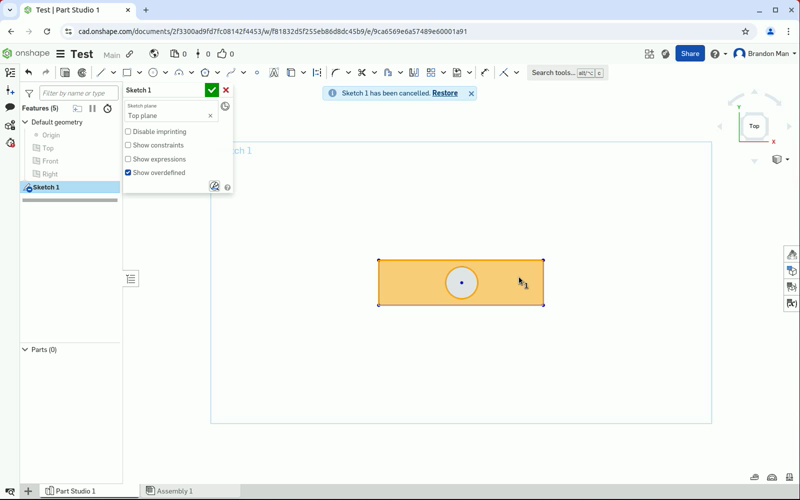
mouse_move(73, 352)
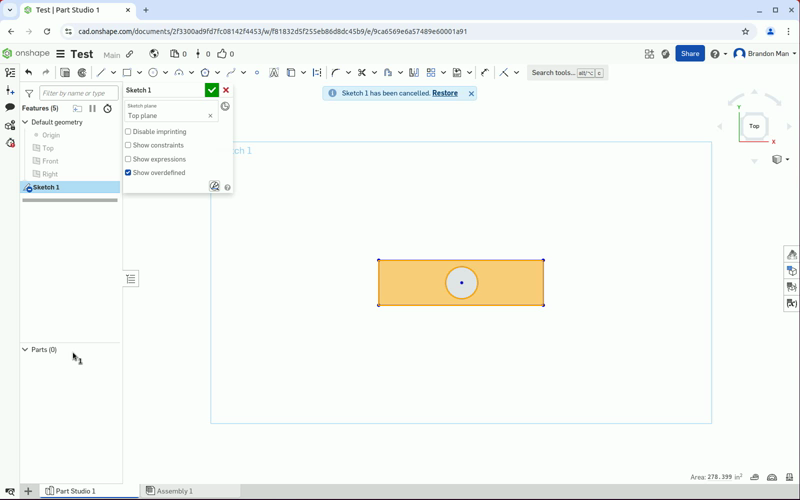
key(shift+y)
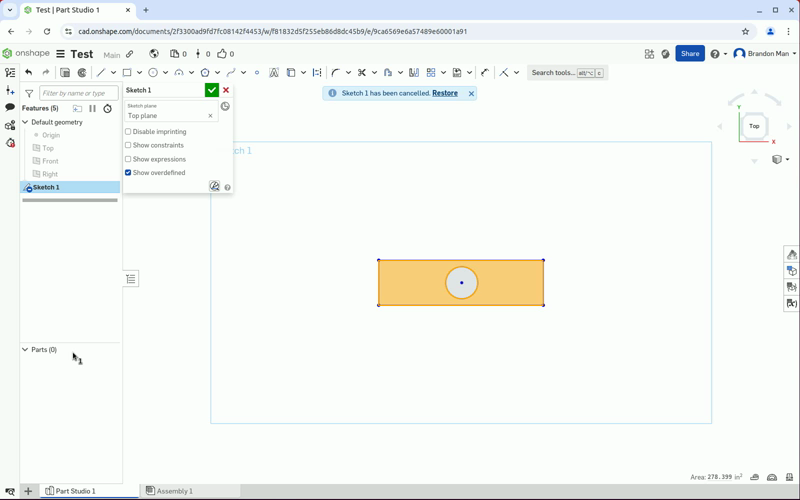
key(shift+e)
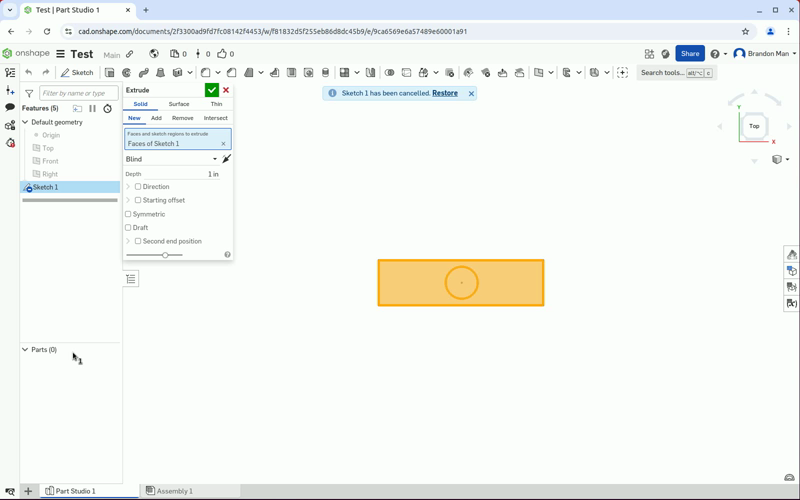
mouse_move(143, 106)
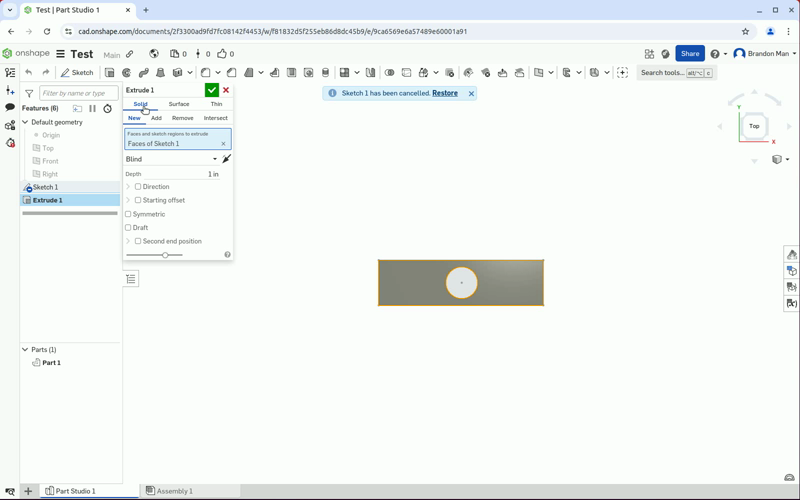
click(143, 106)
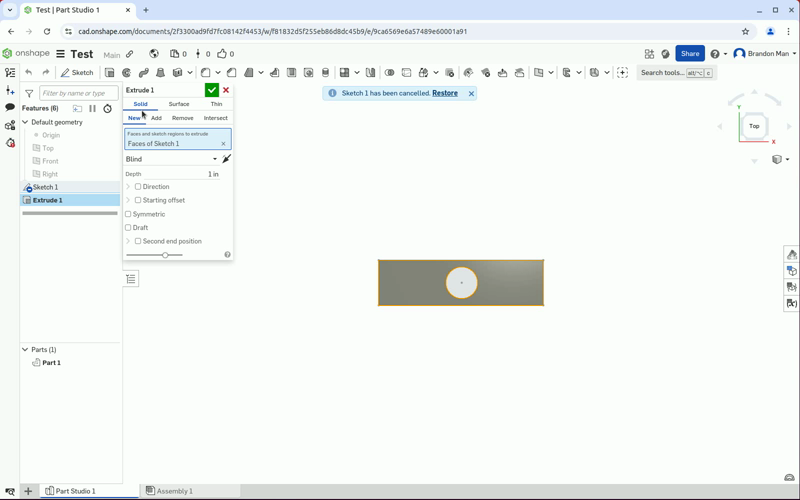
mouse_move(137, 120)
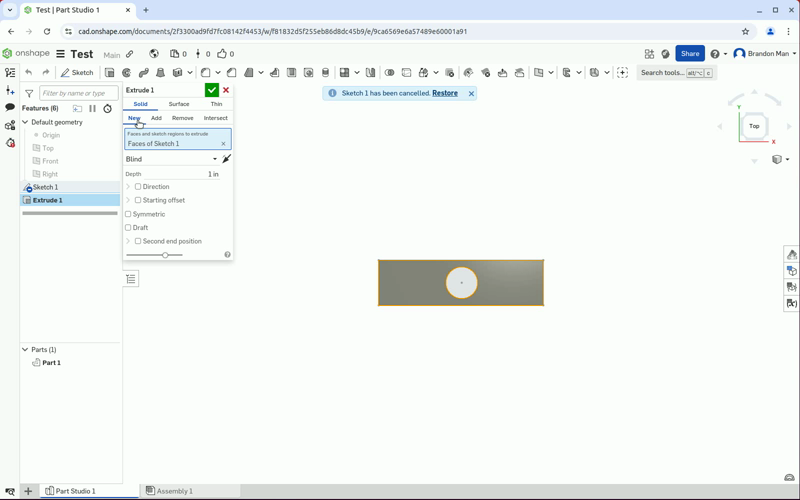
click(137, 120)
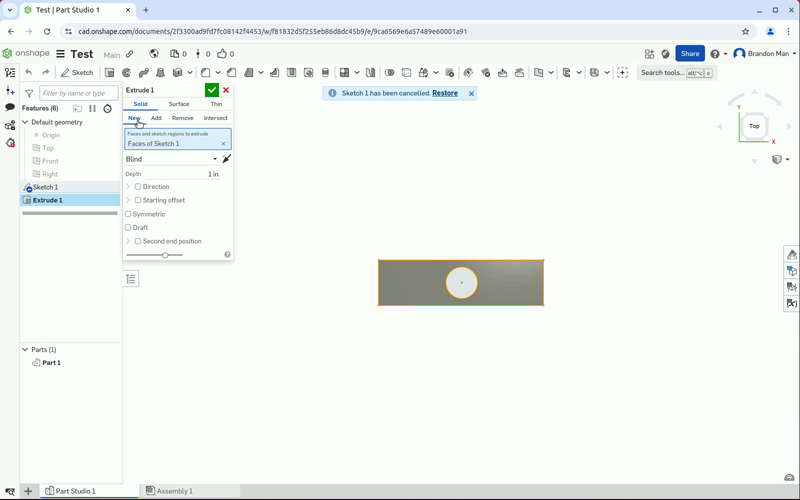
key(tab, 4)
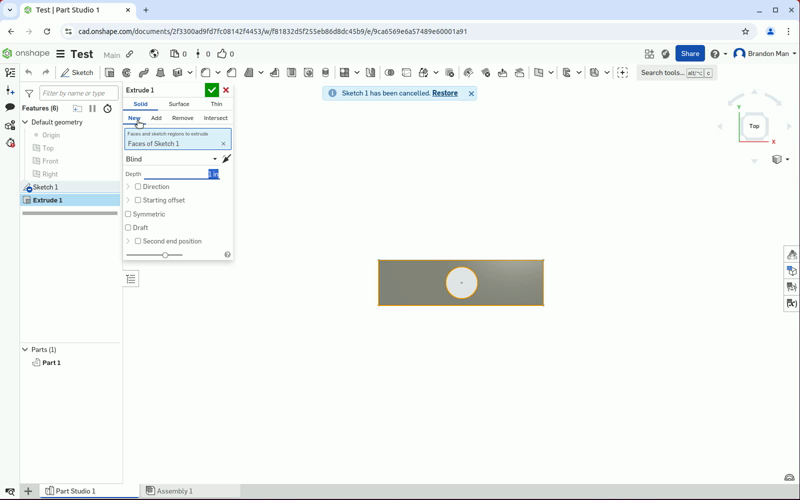
text(1.926)
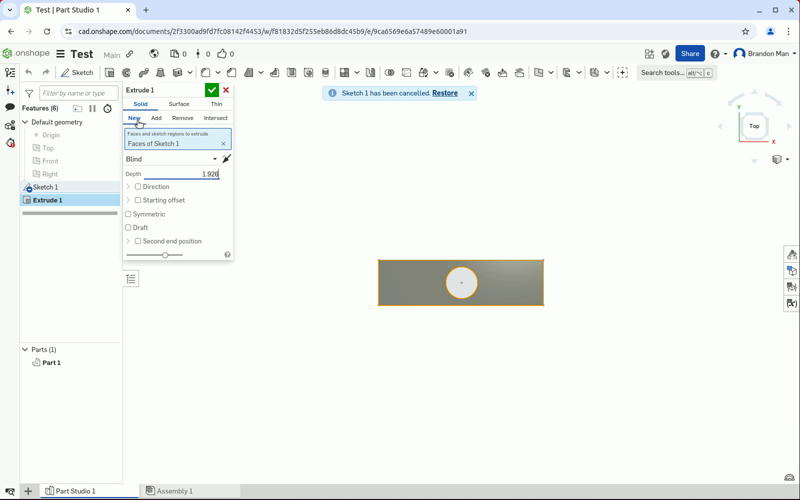
key(enter)
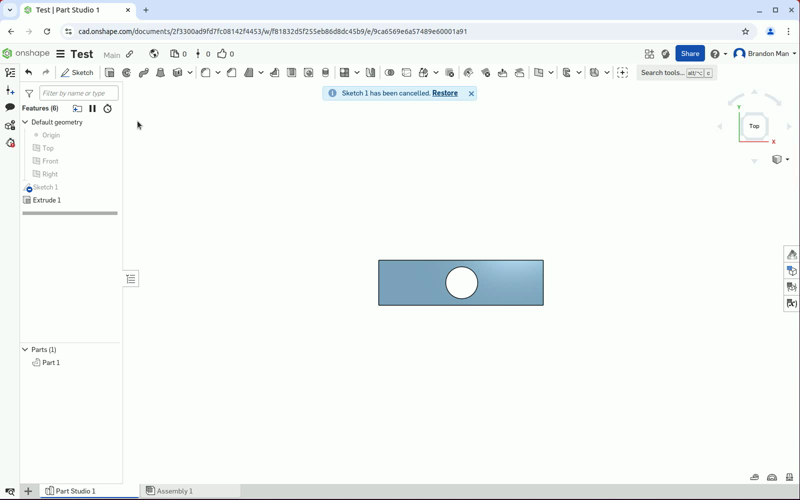
key(shift+h)
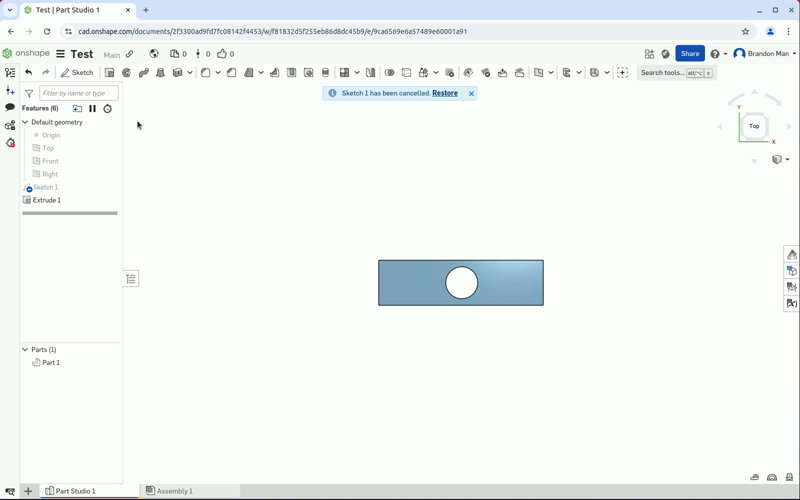
key(shift+h)
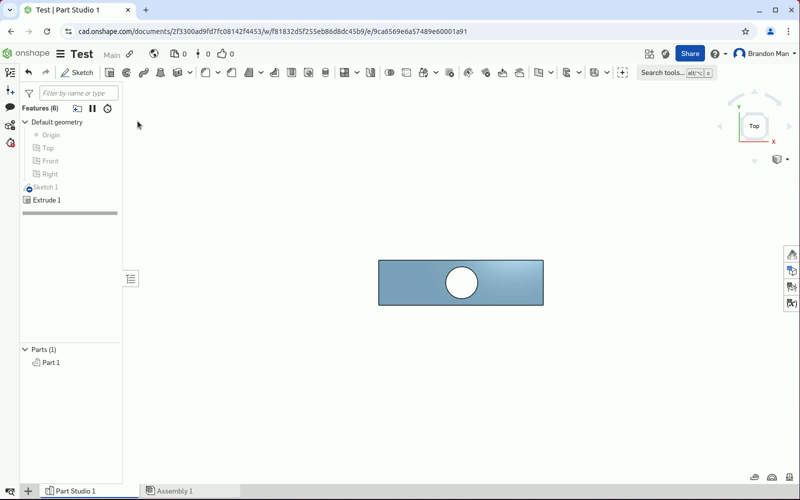
mouse_move(73, 189)
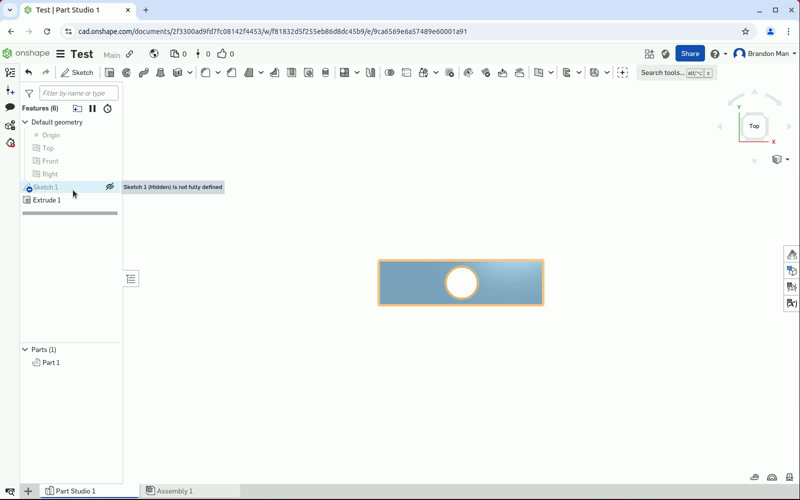
click(73, 189)
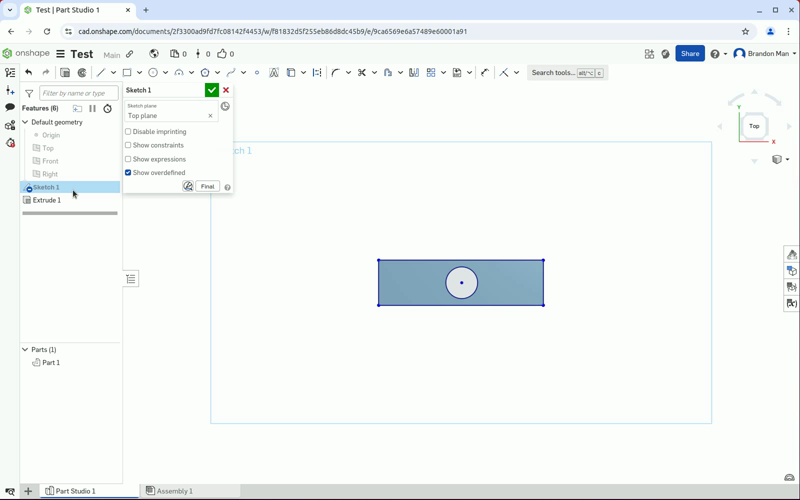
mouse_move(229, 92)
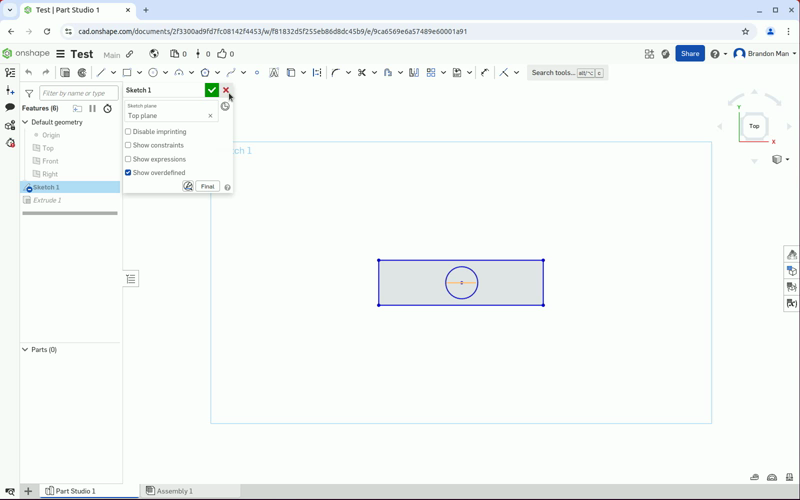
click(229, 92)
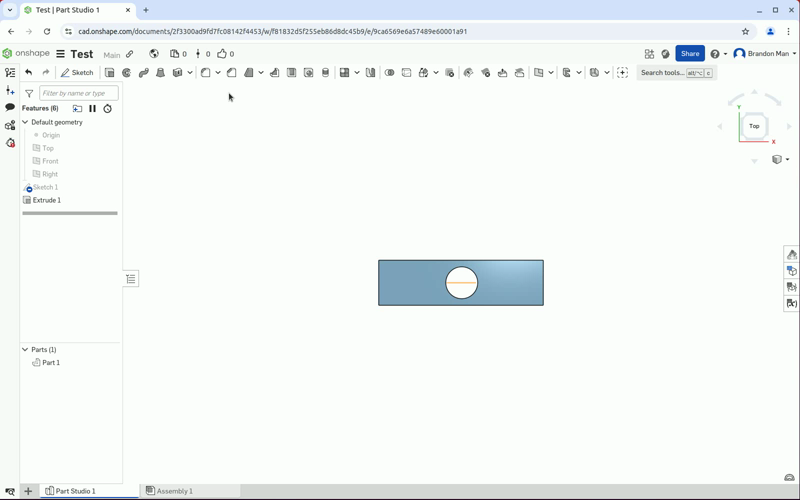
mouse_move(541, 75)
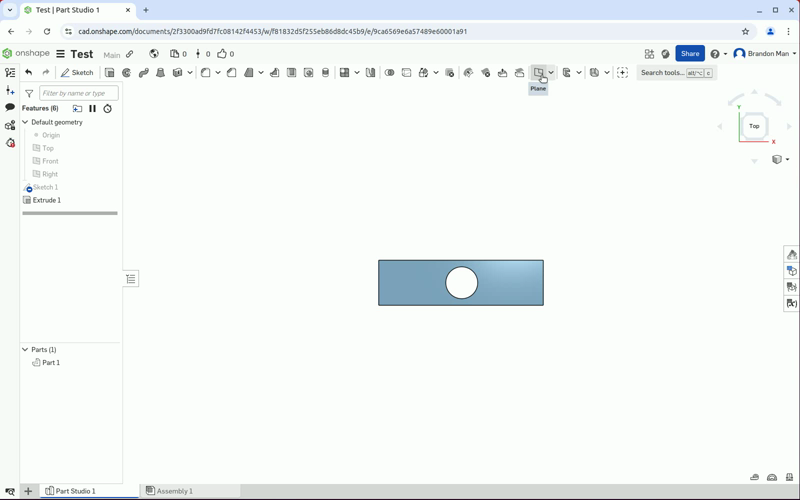
click(541, 75)
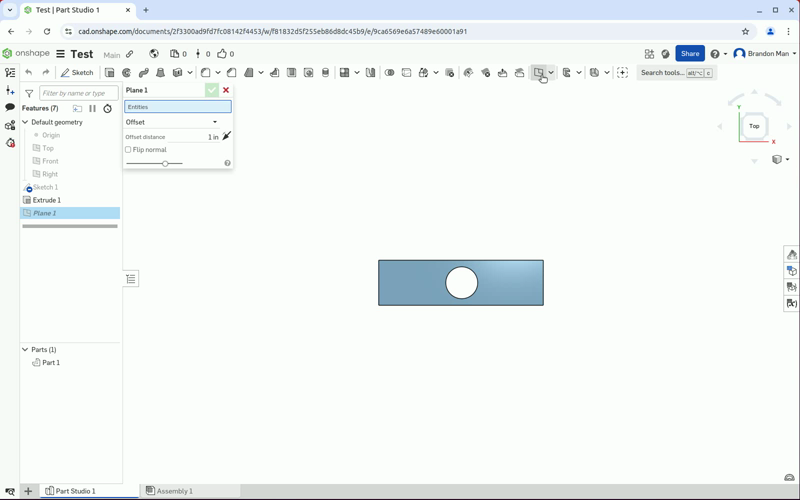
mouse_move(73, 150)
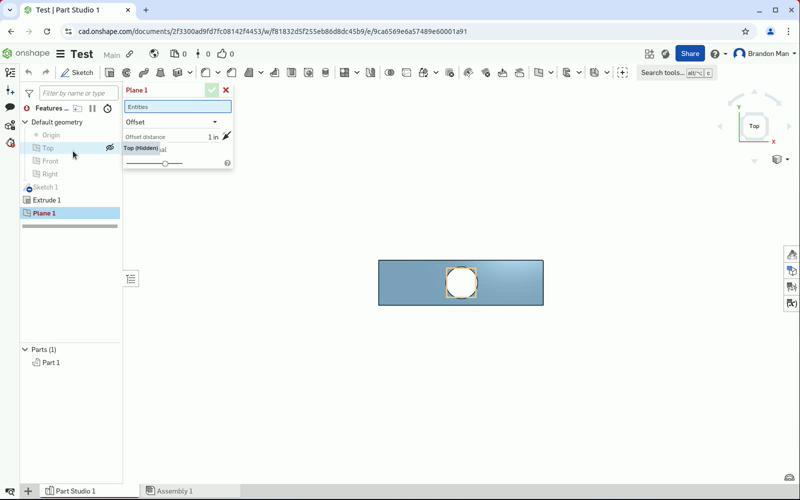
click(73, 150)
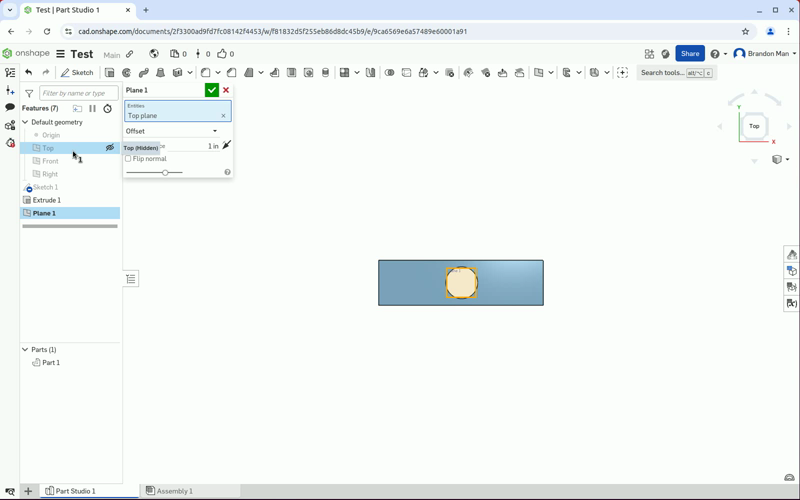
key(tab, 2)
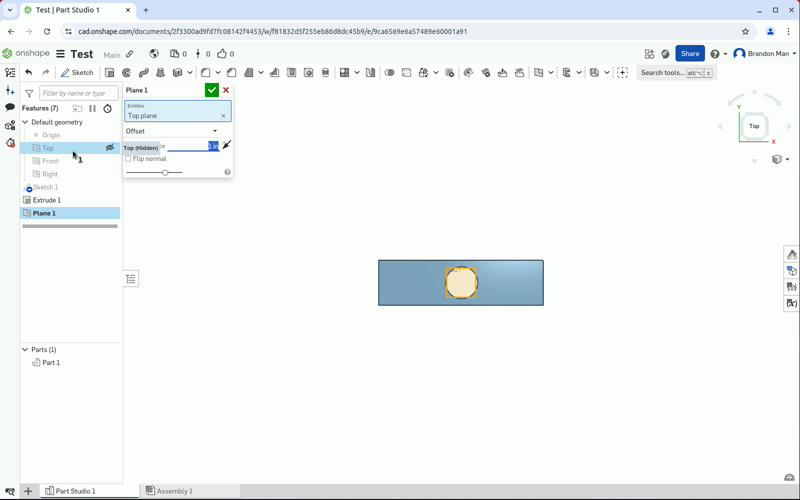
text(1.91)
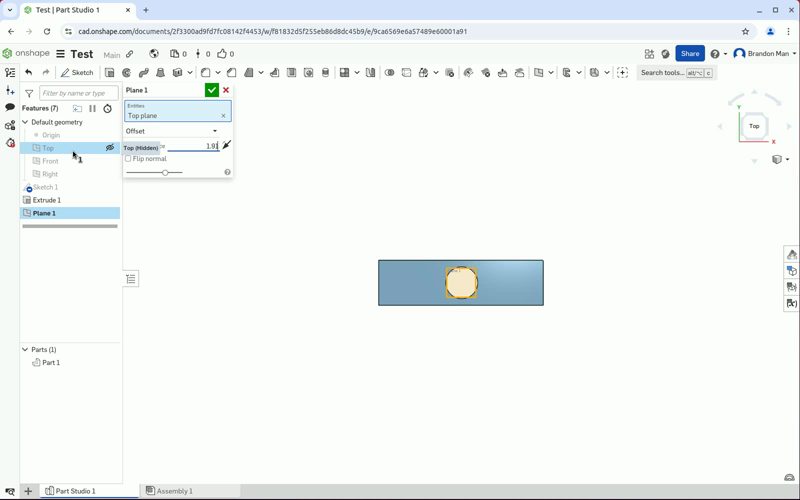
key(enter, 2)
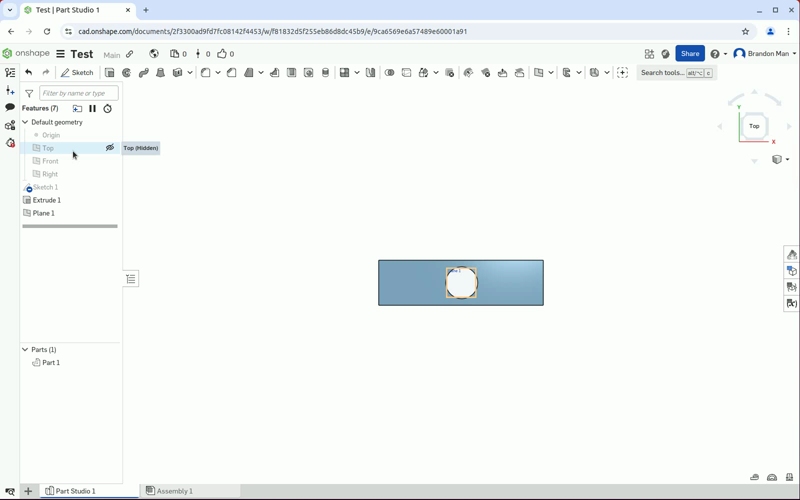
key(shift+s)
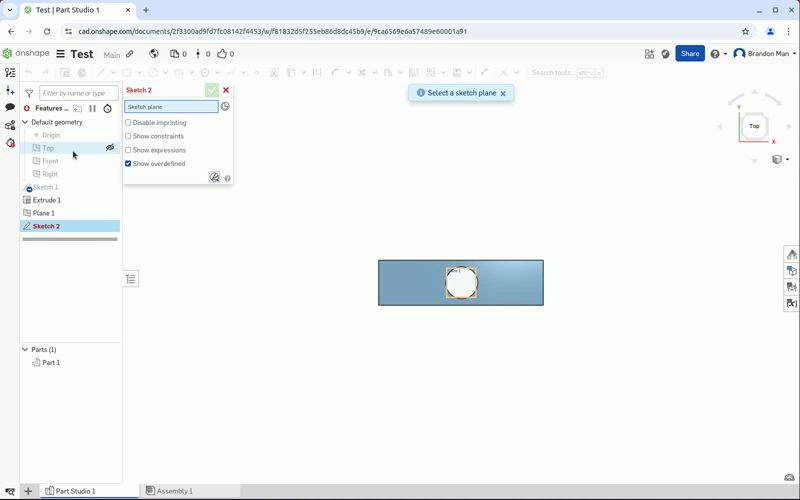
mouse_move(73, 215)
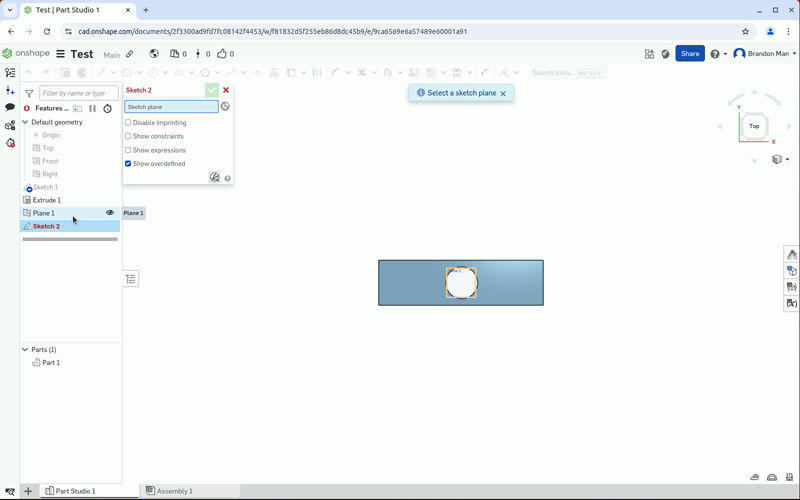
click(73, 215)
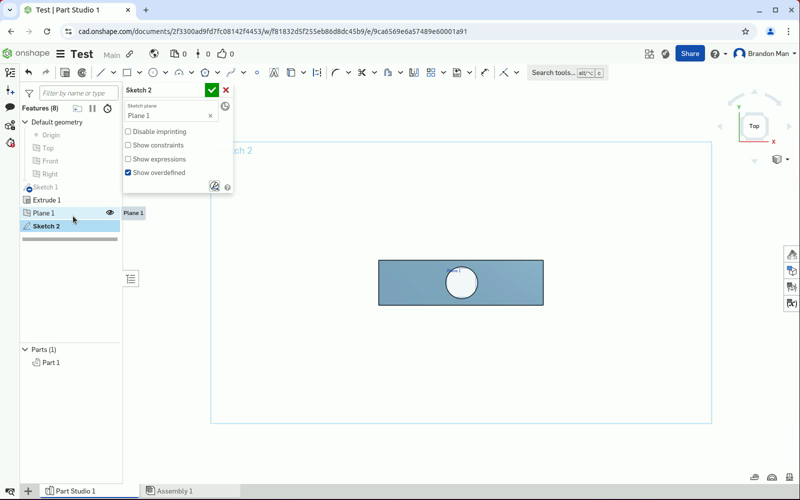
mouse_move(73, 352)
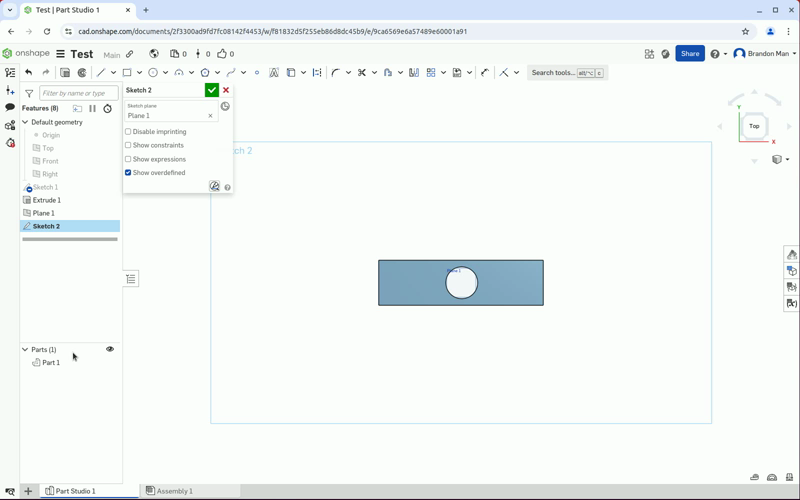
key(y)
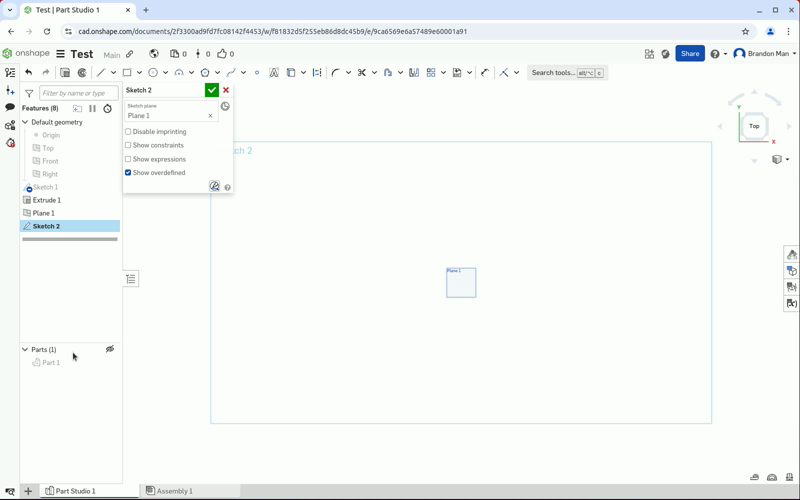
key(l)
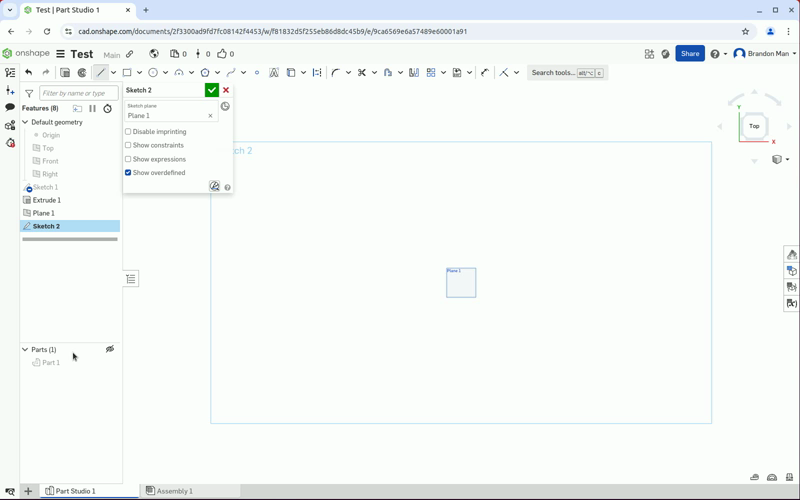
key_down(shift)
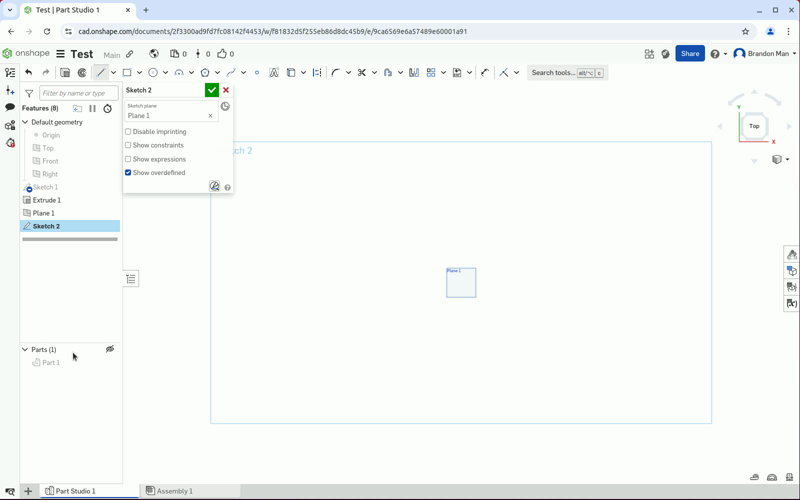
mouse_move(426, 305)
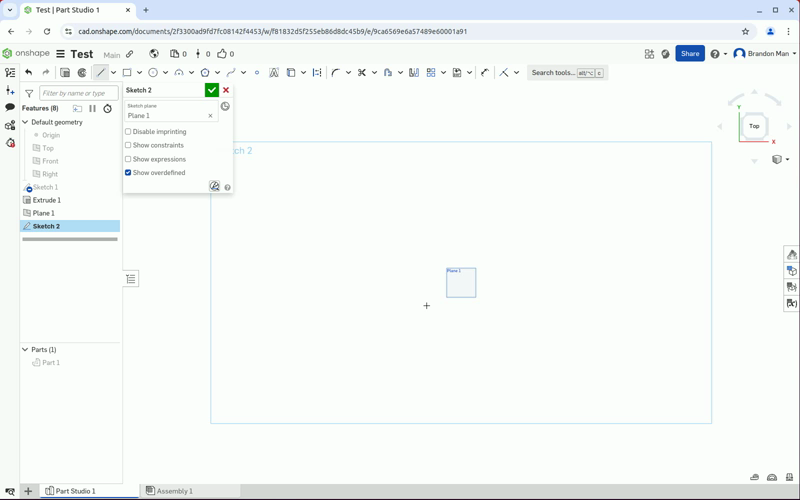
click(426, 305)
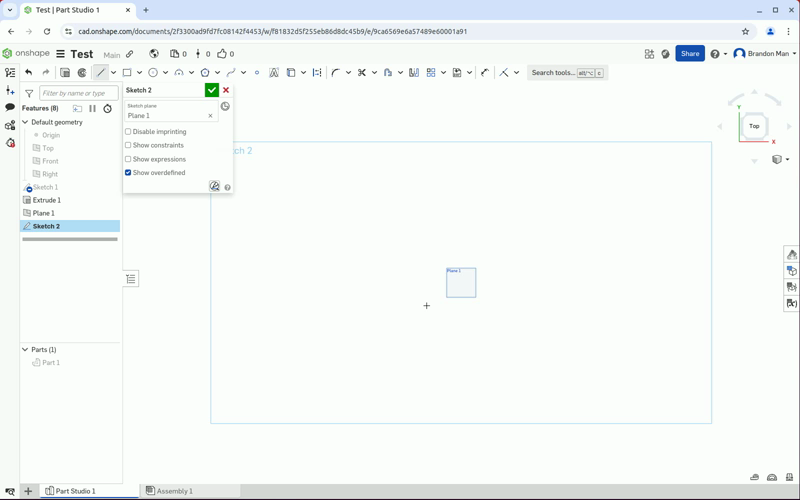
key_up(shift)
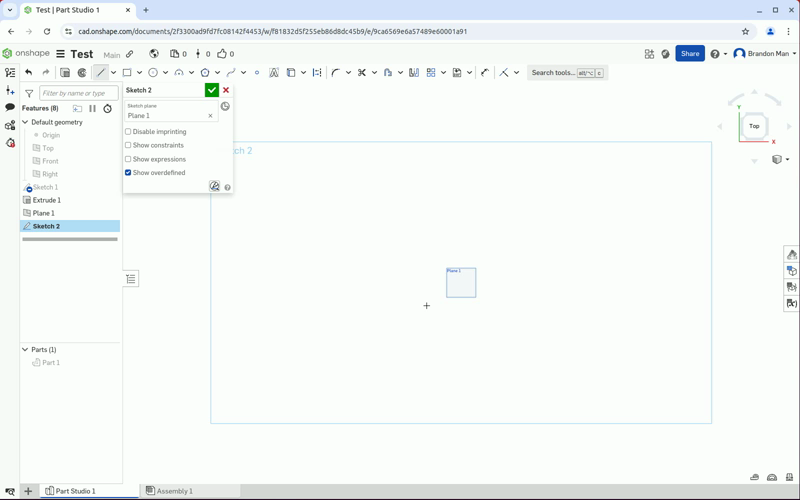
key_down(shift)
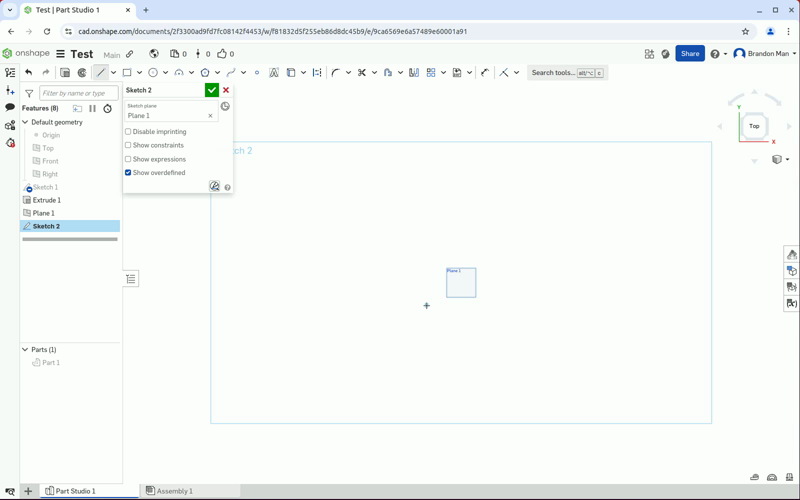
mouse_move(489, 305)
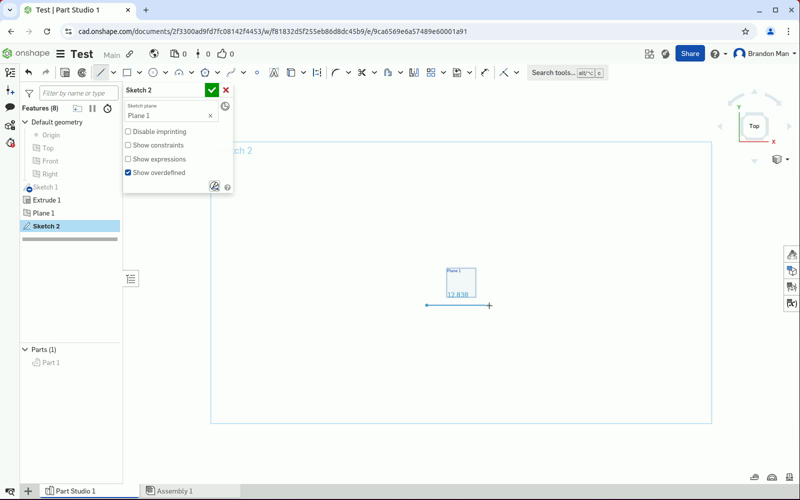
click(489, 305)
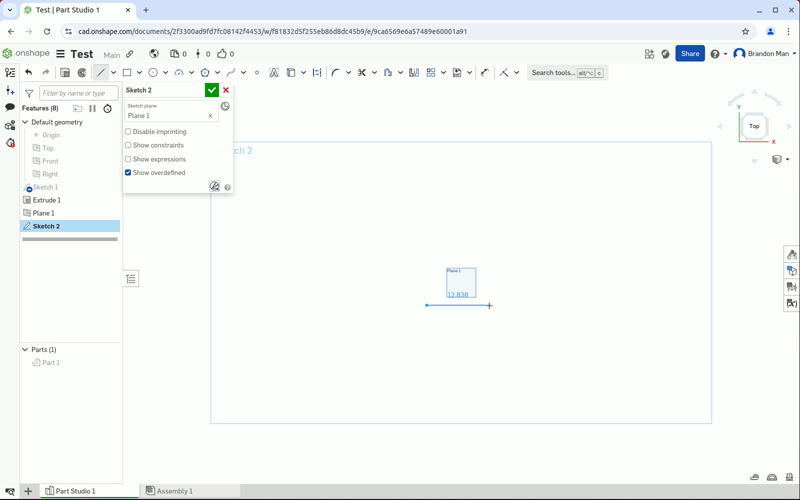
key_up(shift)
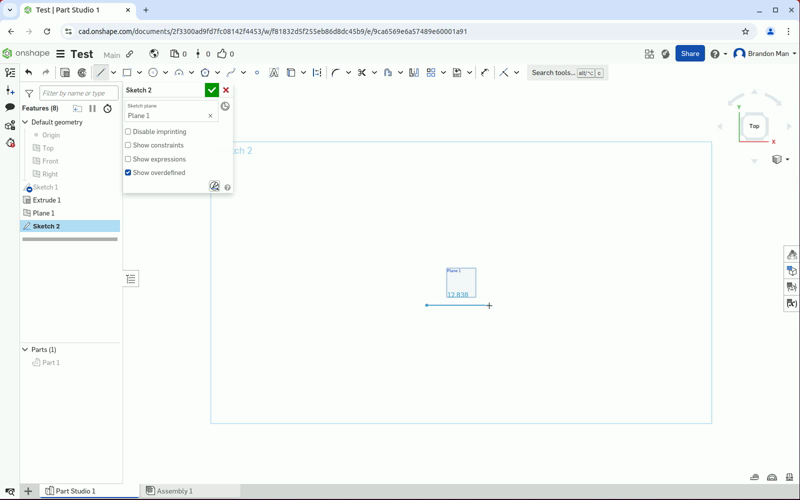
key_down(shift)
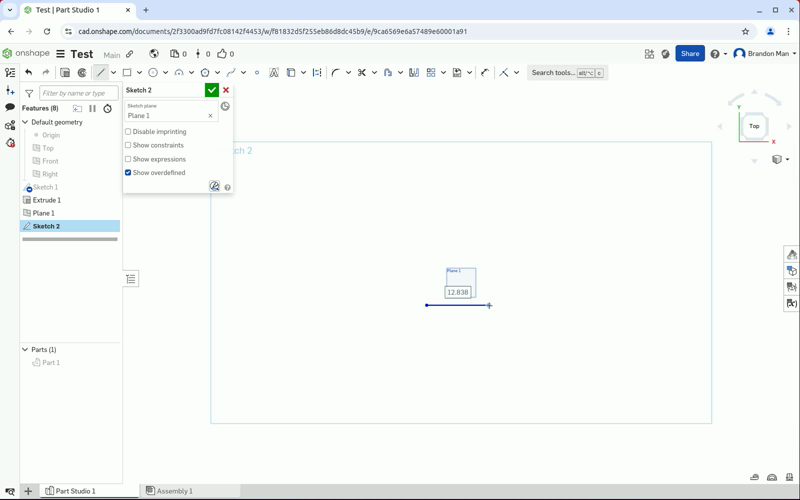
mouse_move(519, 305)
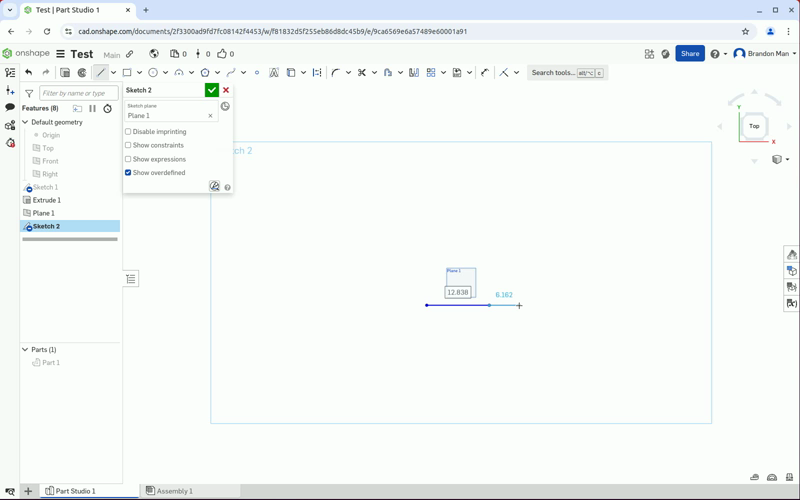
mouse_move(489, 258)
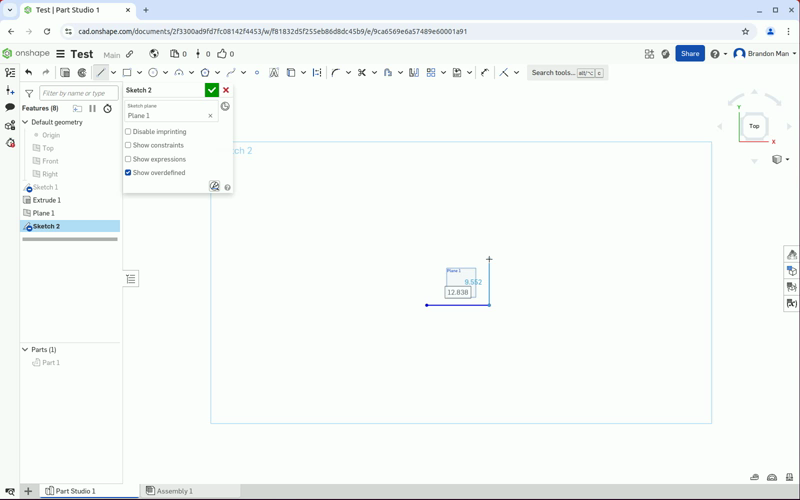
click(489, 258)
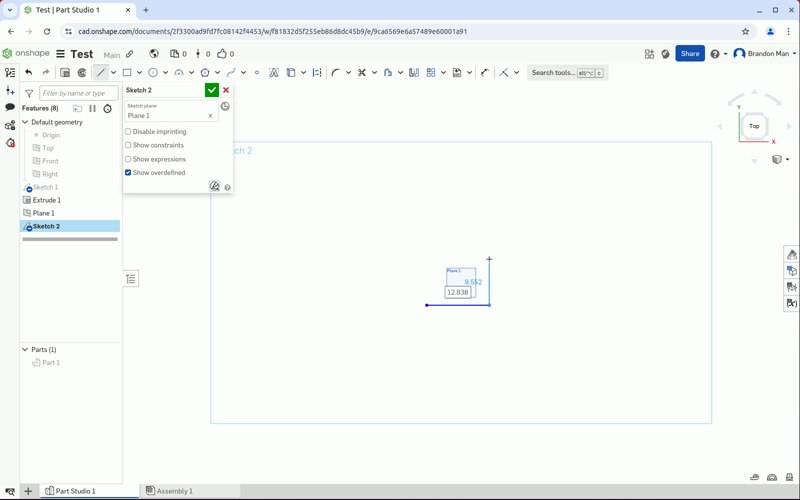
key_up(shift)
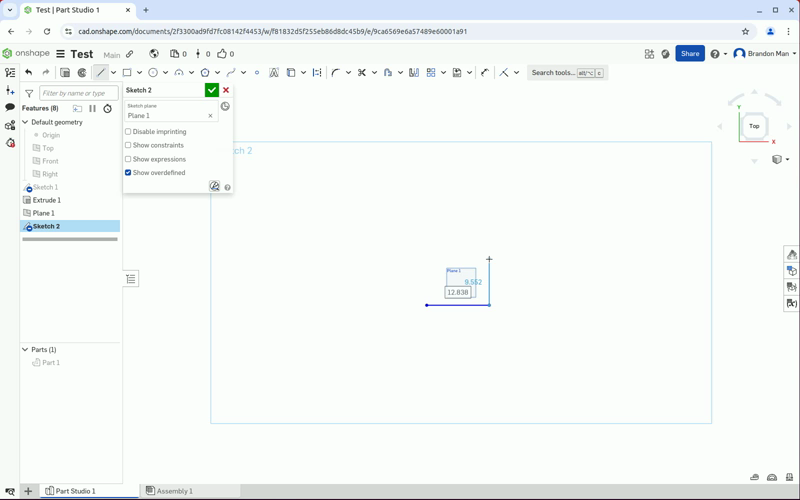
key_down(shift)
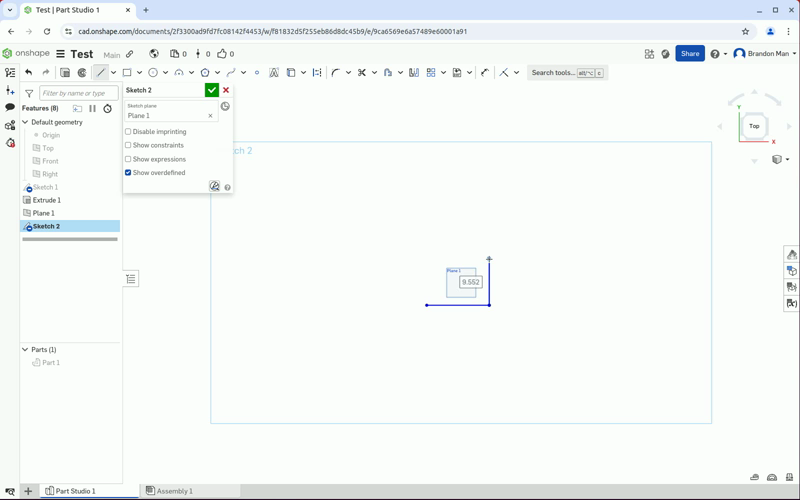
mouse_move(426, 258)
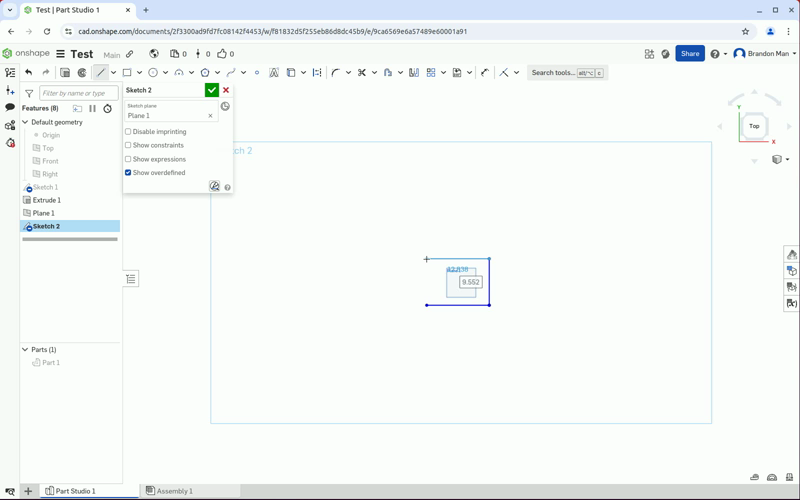
click(426, 258)
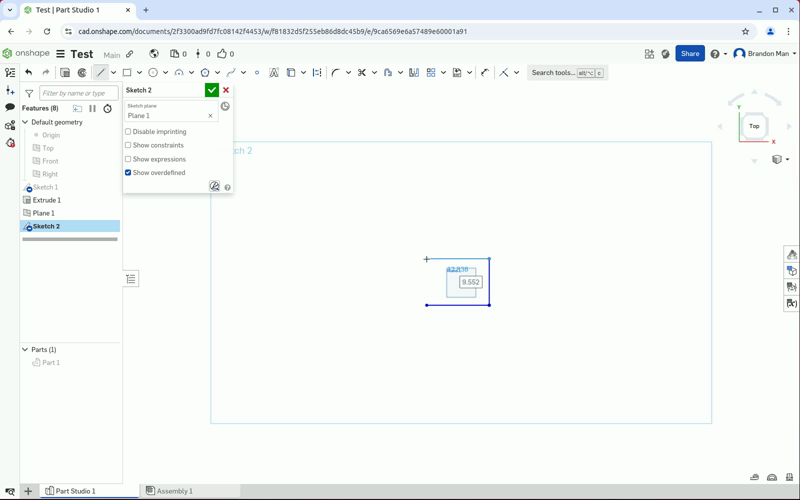
key_up(shift)
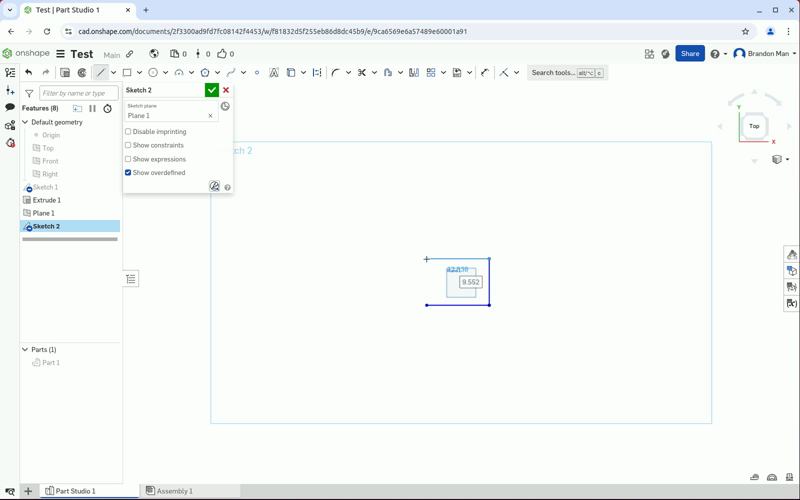
mouse_move(456, 258)
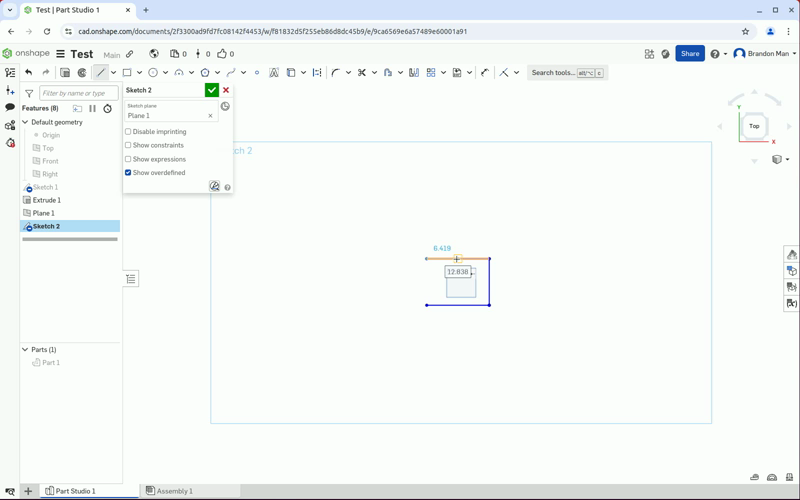
key_down(shift)
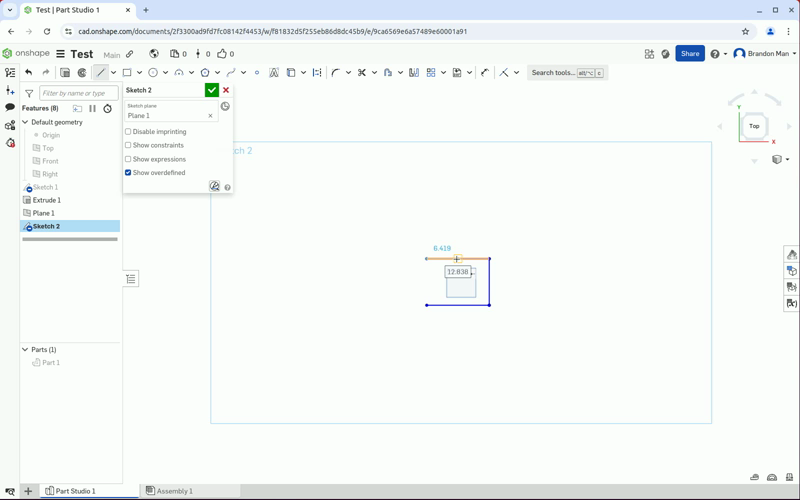
mouse_move(426, 305)
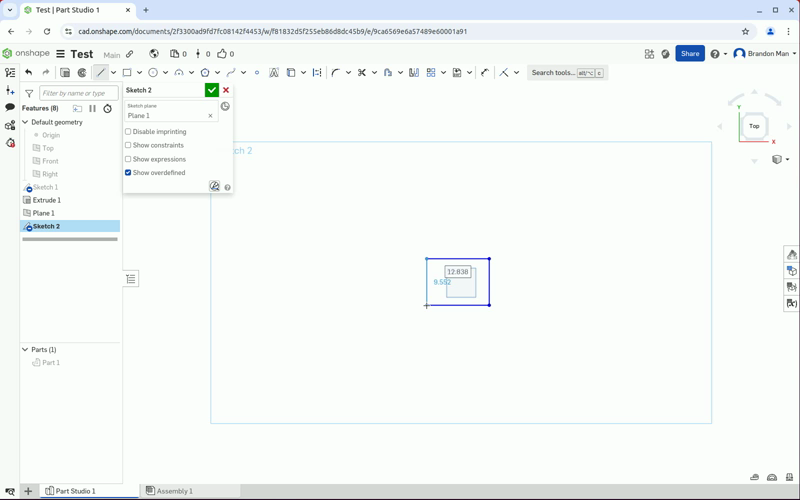
key_up(shift)
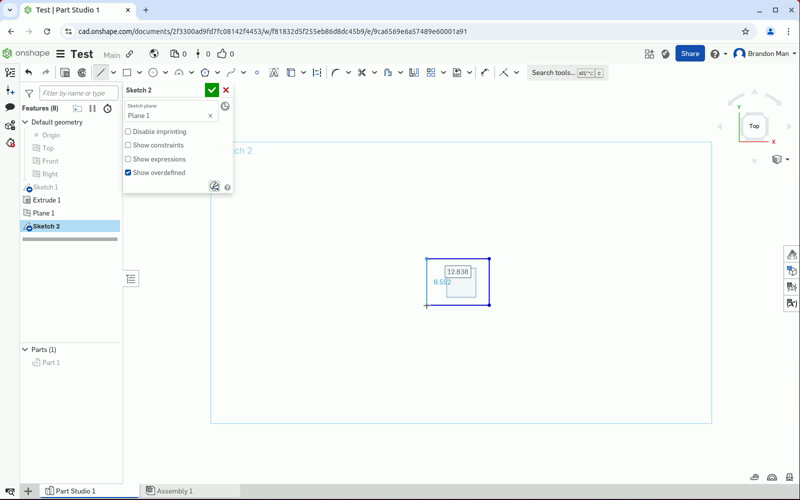
click(426, 305)
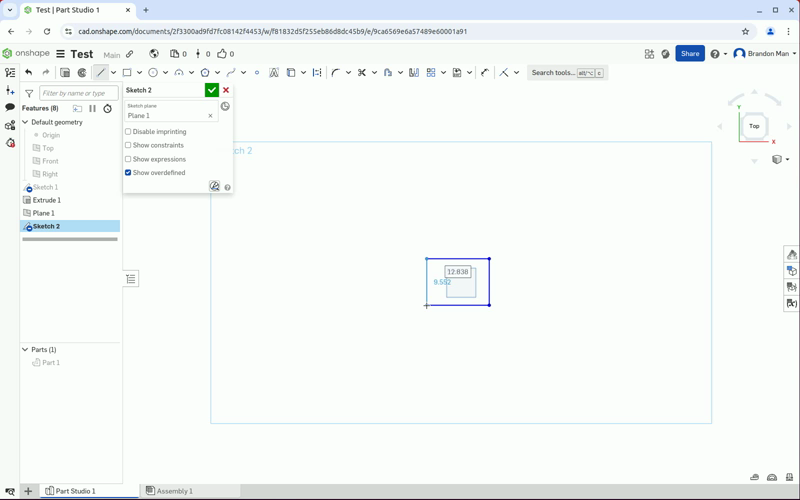
key(esc)
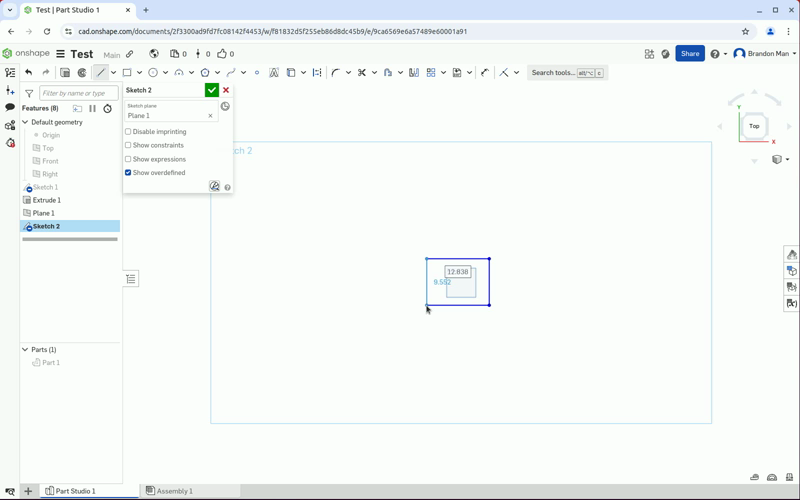
key(c)
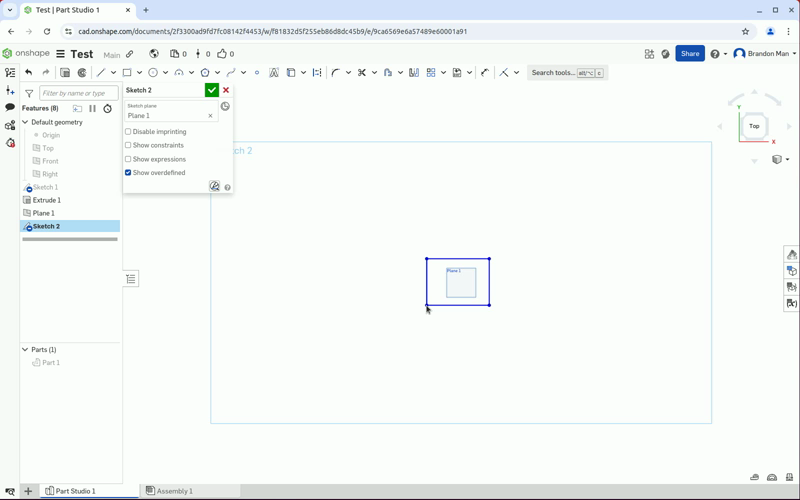
key_down(shift)
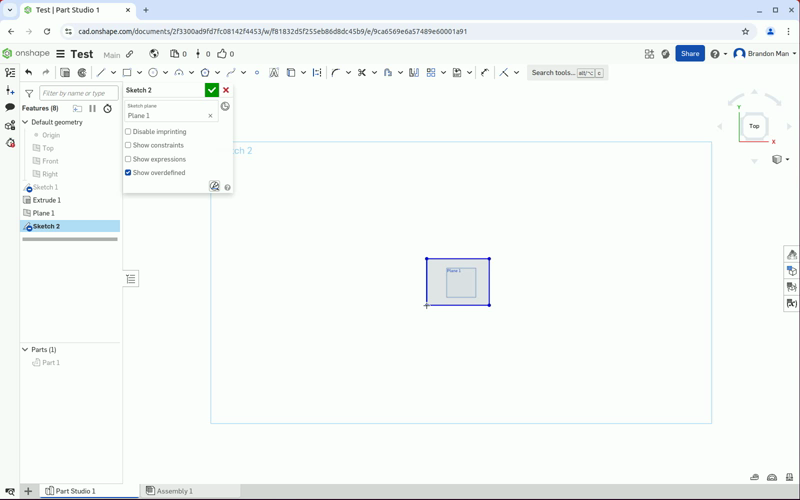
mouse_move(460, 282)
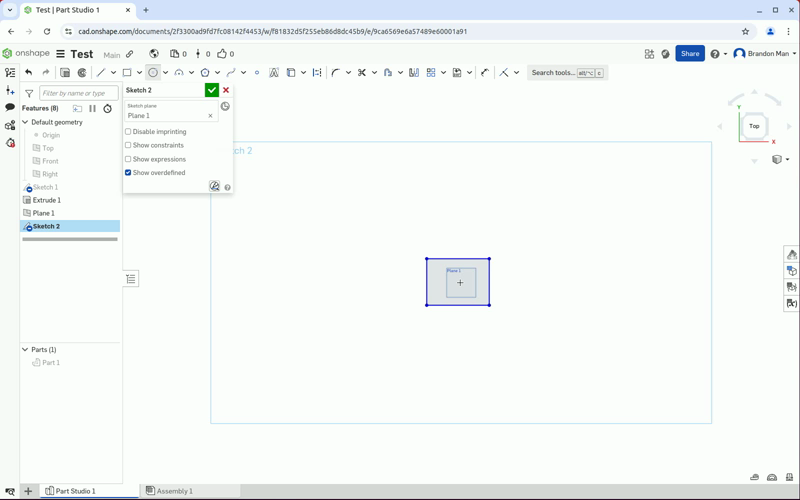
click(460, 282)
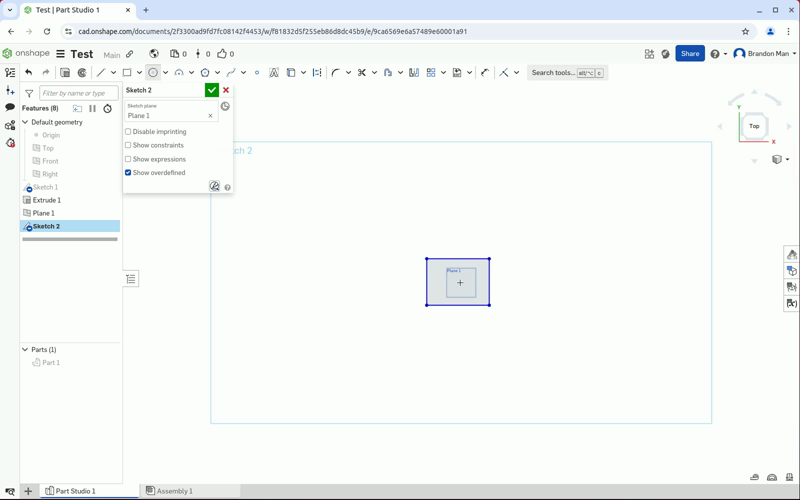
key_up(shift)
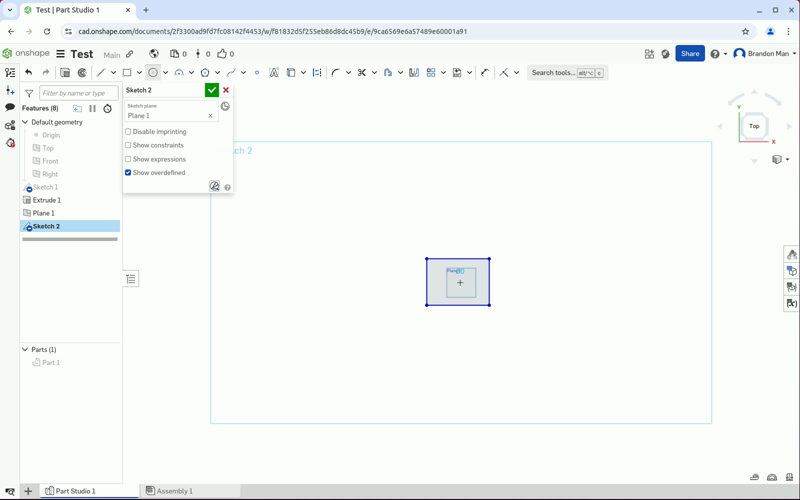
mouse_move(476, 282)
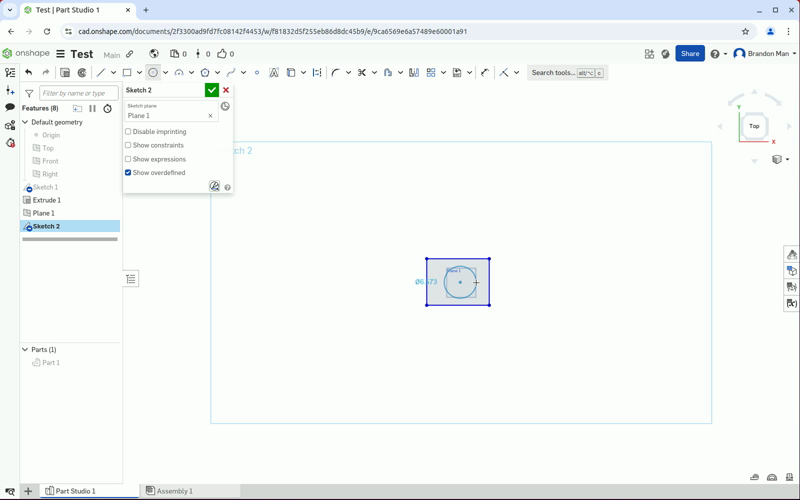
click(476, 282)
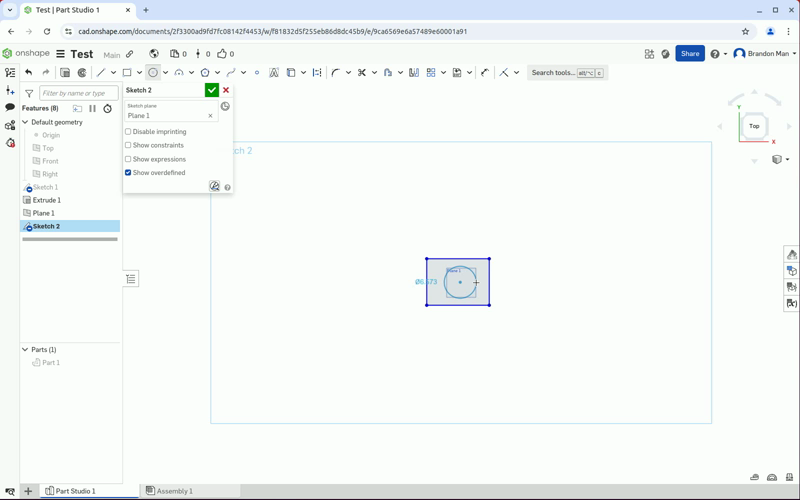
key(esc)
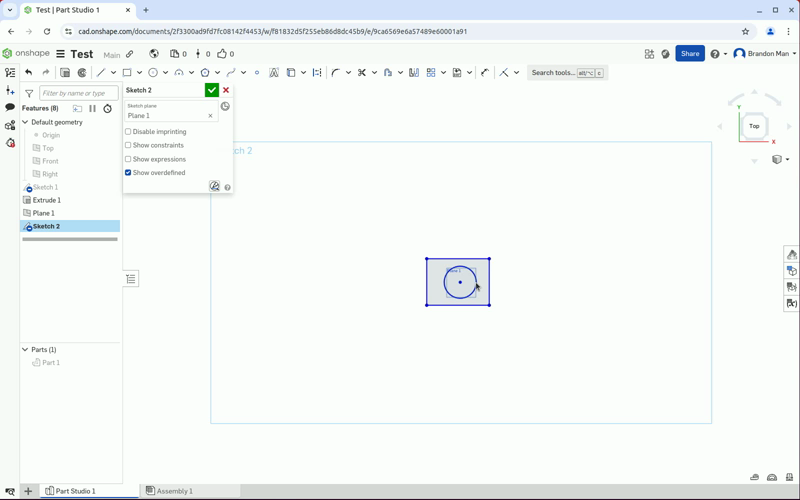
mouse_move(436, 271)
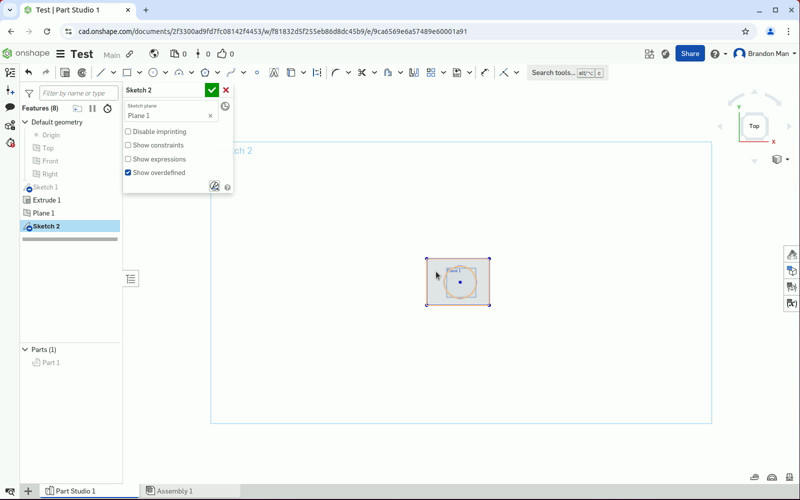
click(436, 271)
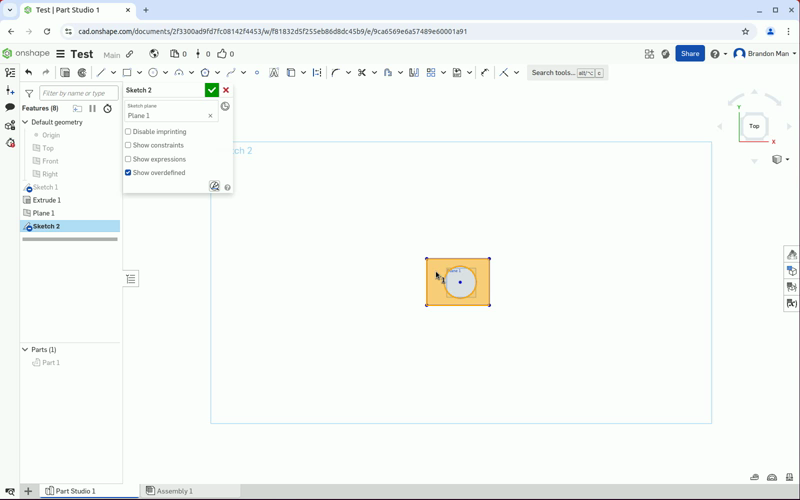
mouse_move(73, 352)
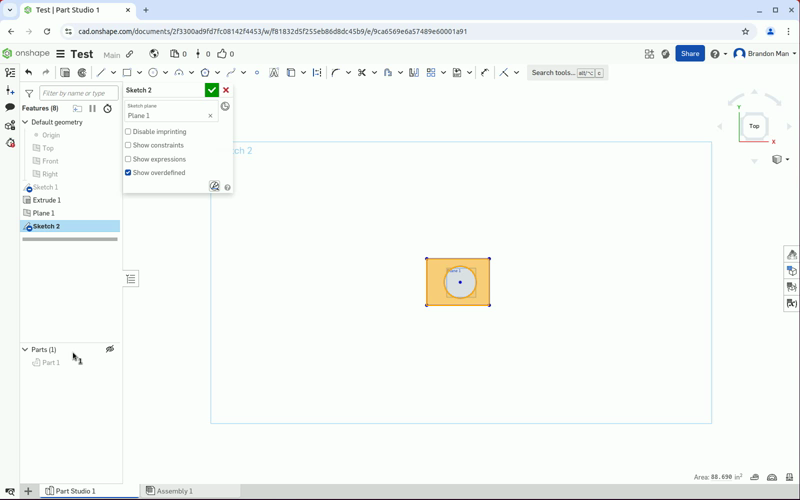
key(shift+y)
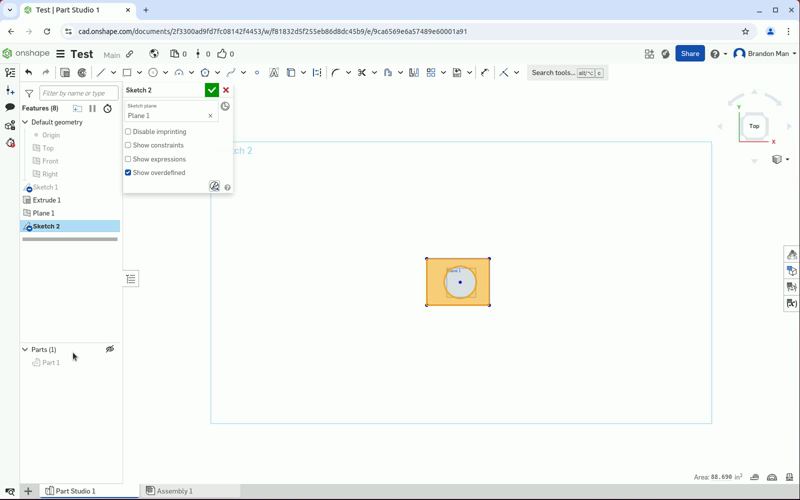
key(shift+e)
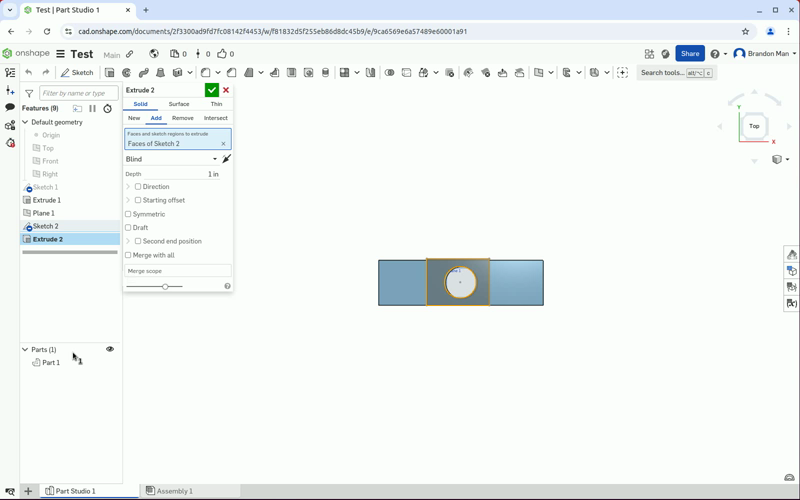
mouse_move(143, 106)
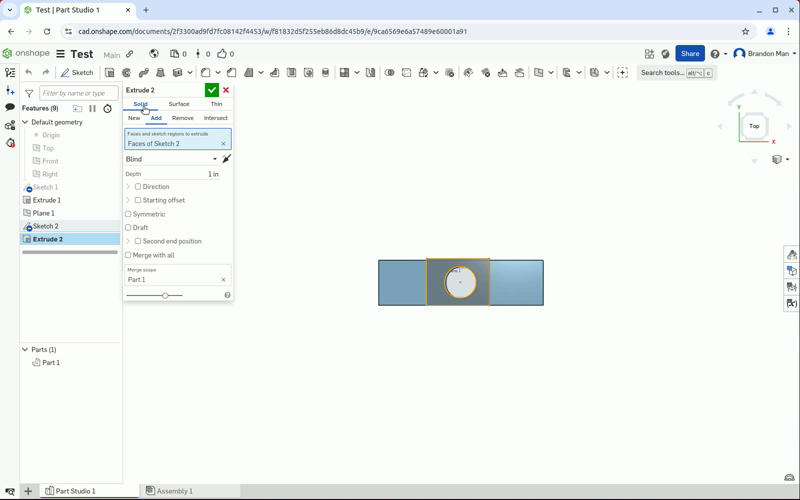
click(143, 106)
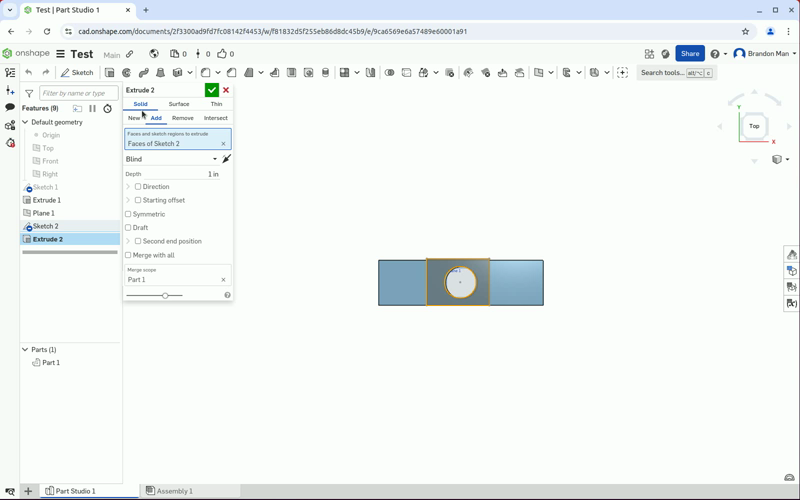
mouse_move(137, 120)
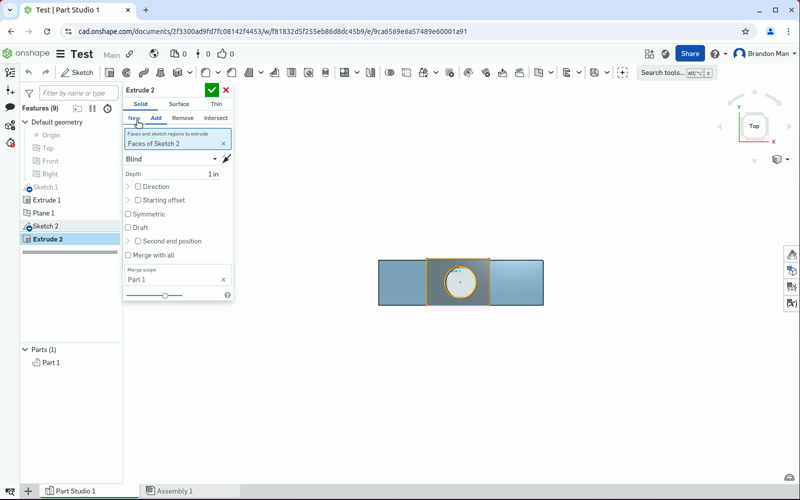
click(137, 120)
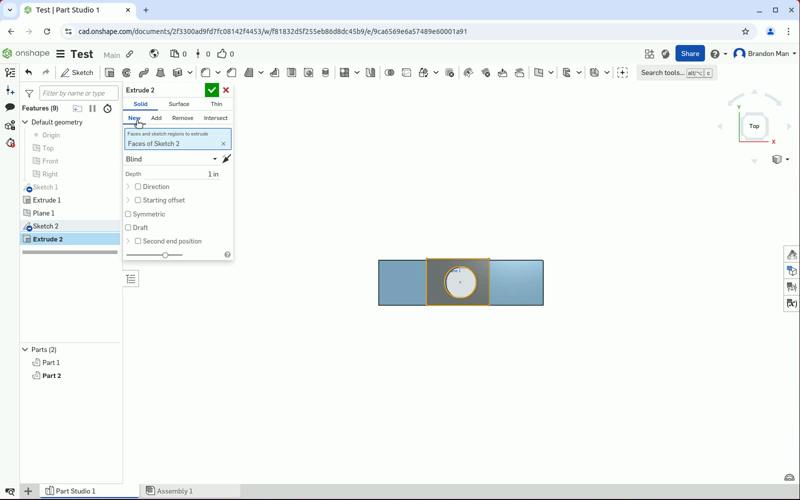
key(tab, 4)
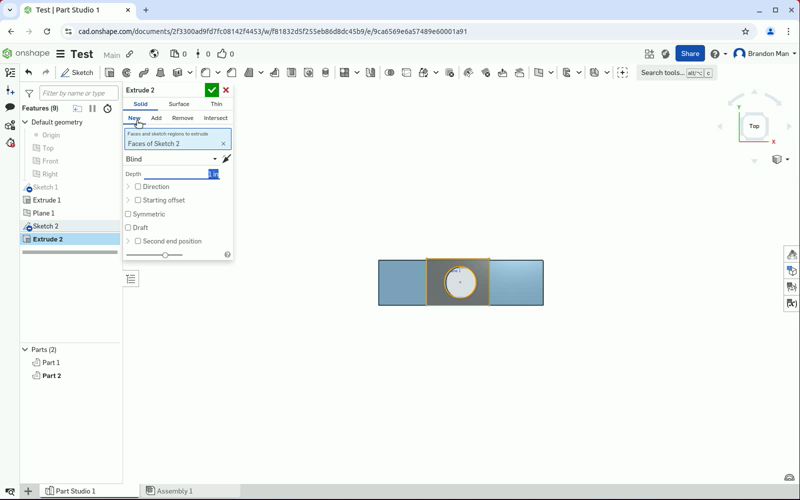
text(17.572)
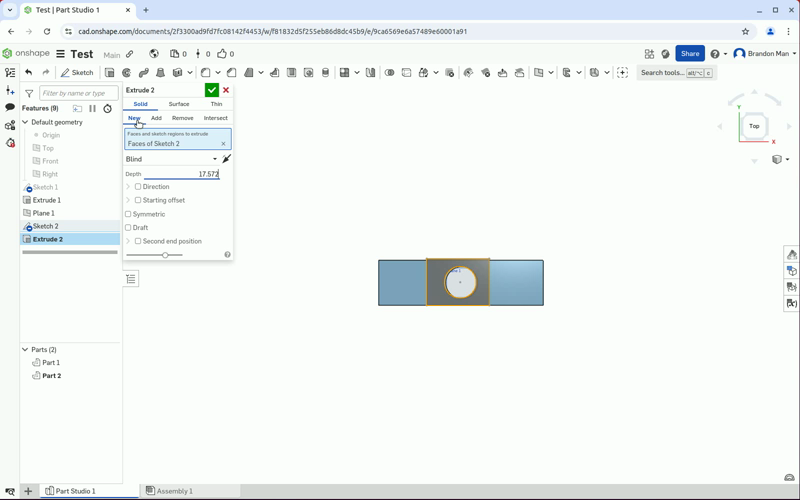
key(enter)
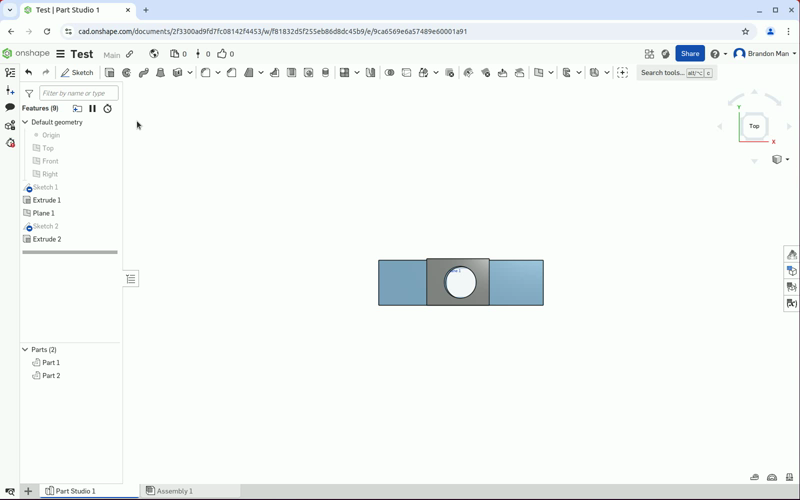
key(shift+h)
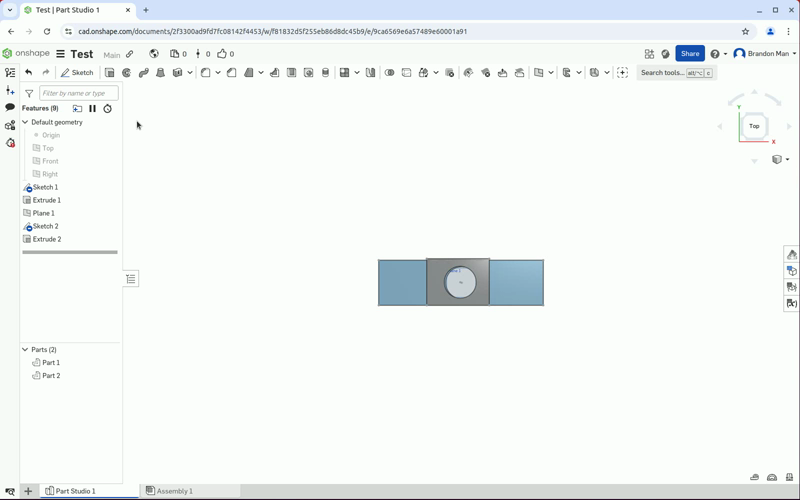
key(shift+h)
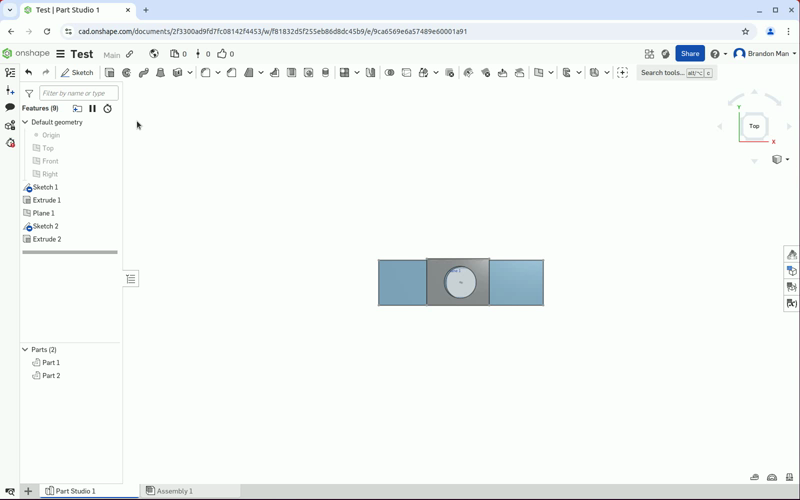
key(shift+7)
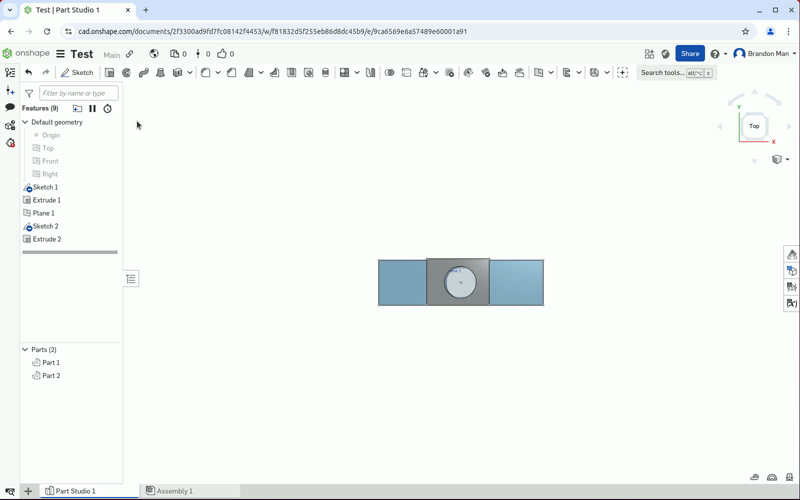
key(up, 3)
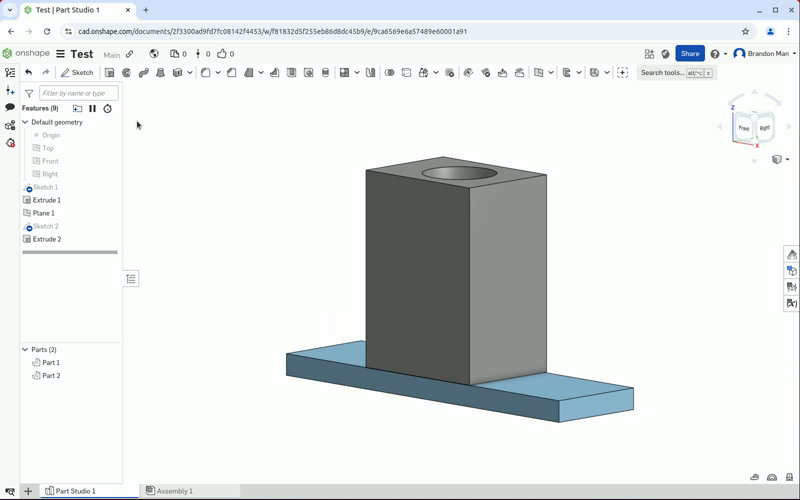
key(left, 3)
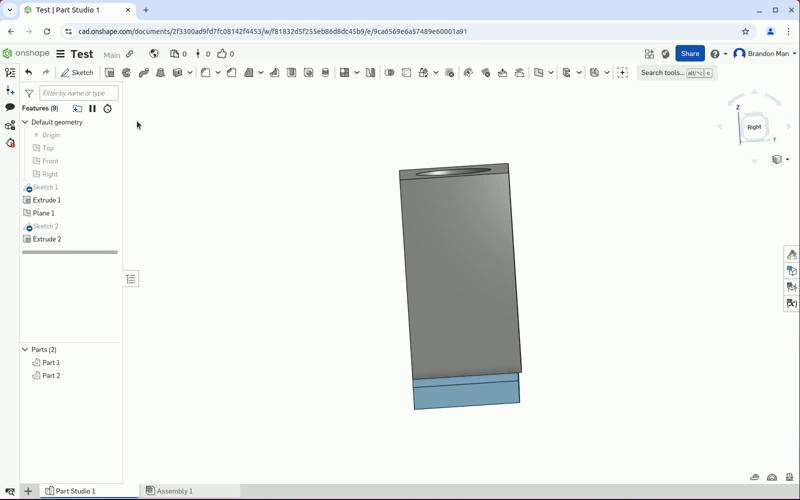
key(right, 3)
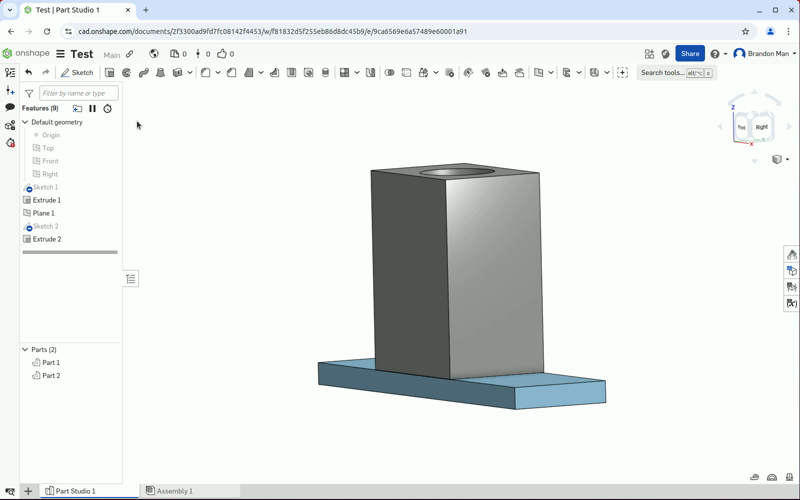
key(down, 3)
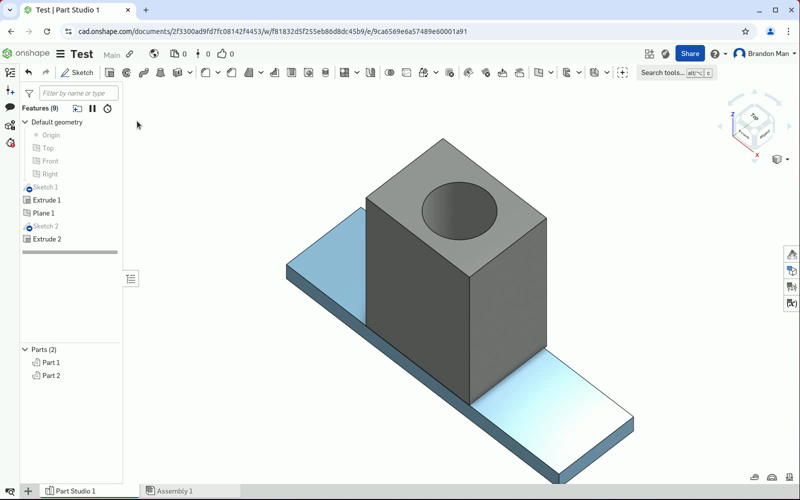
mouse_move(73, 189)
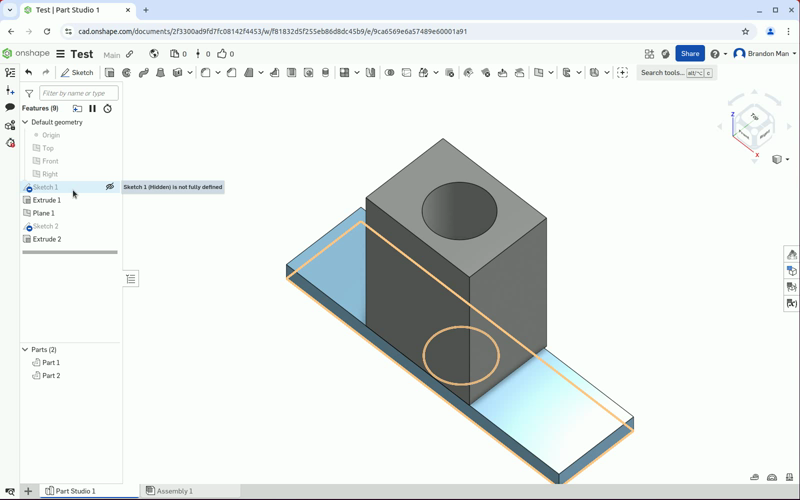
click(73, 189)